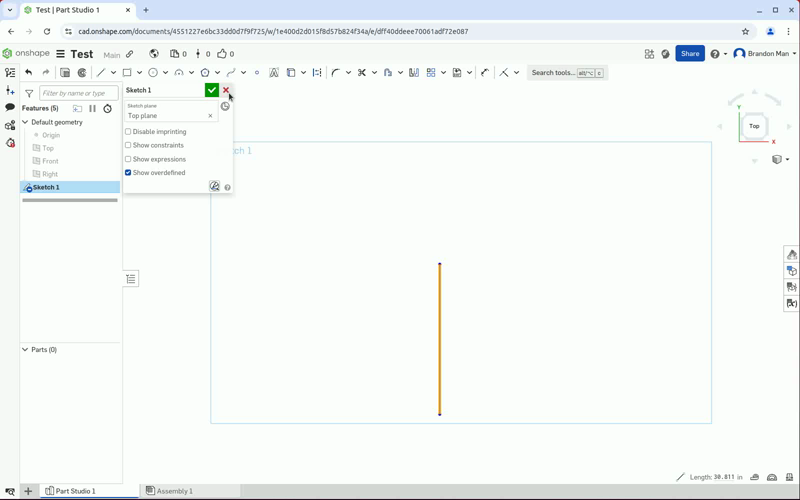
key(shift+h)
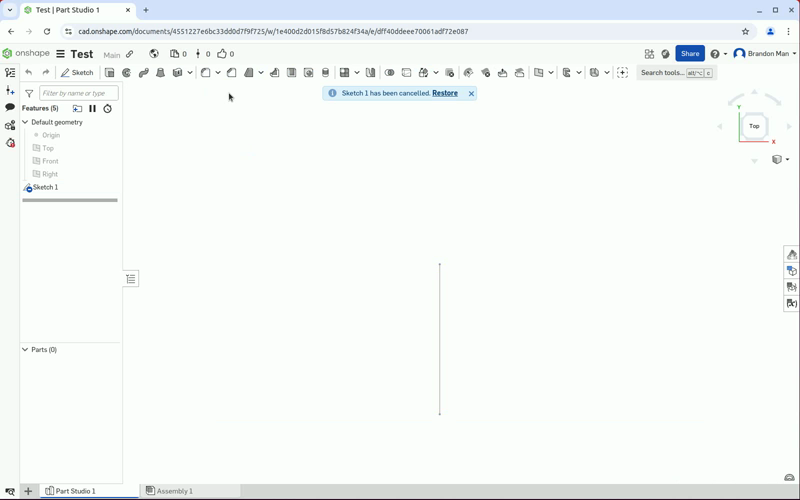
mouse_move(73, 352)
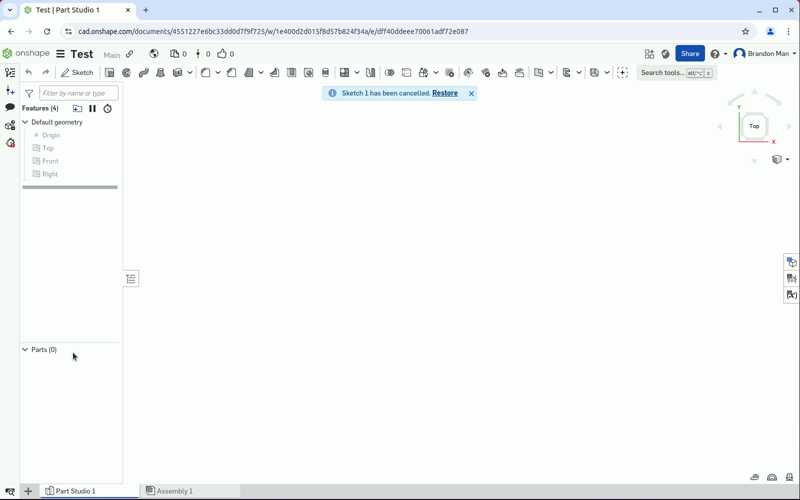
key(y)
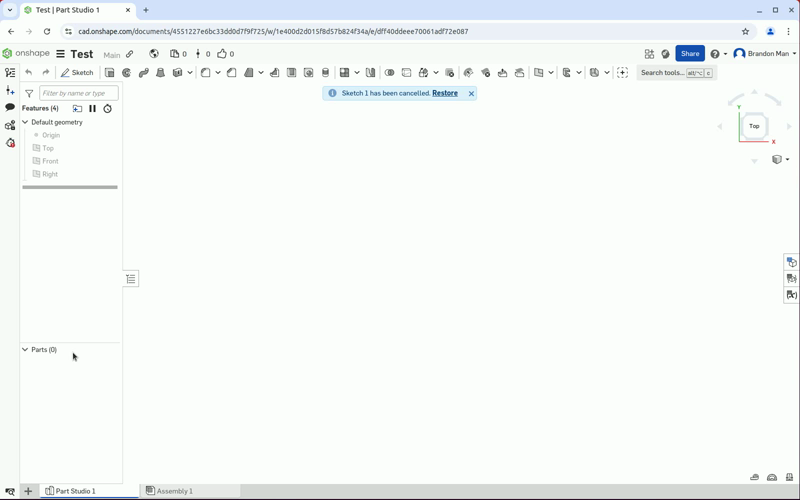
key(shift+p)
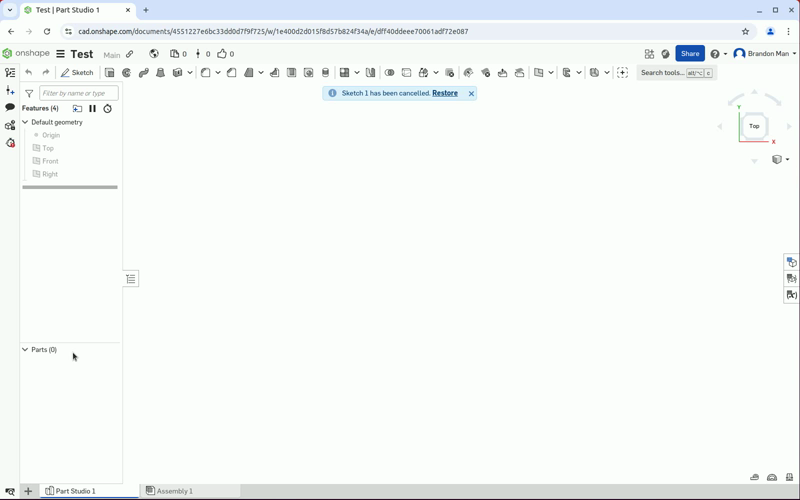
key(space)
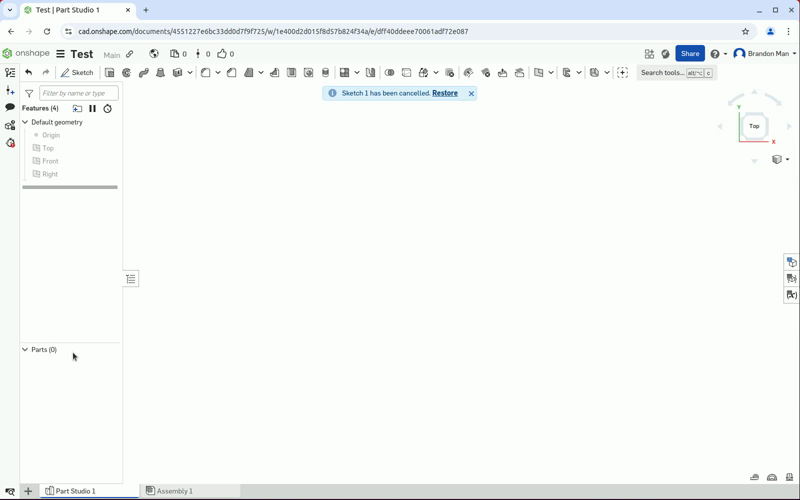
key_down(shift)
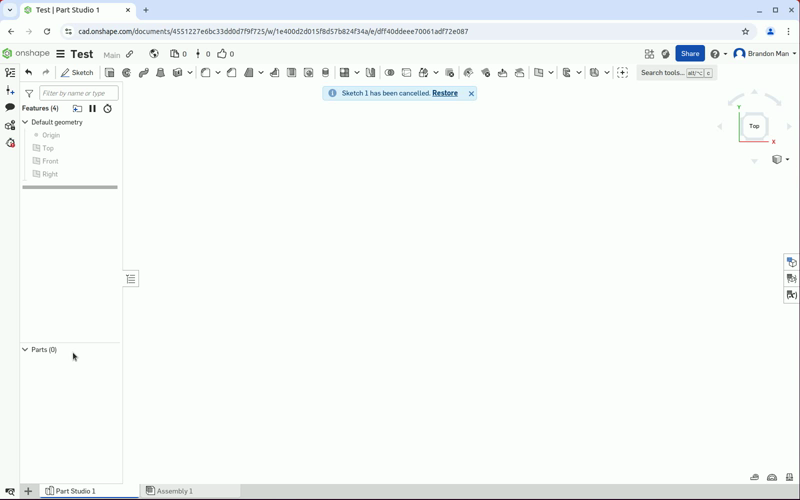
key(up)
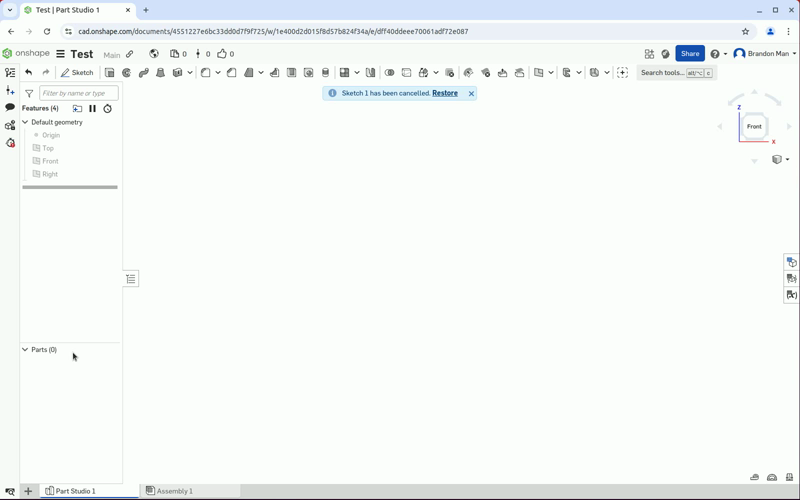
key_up(shift)
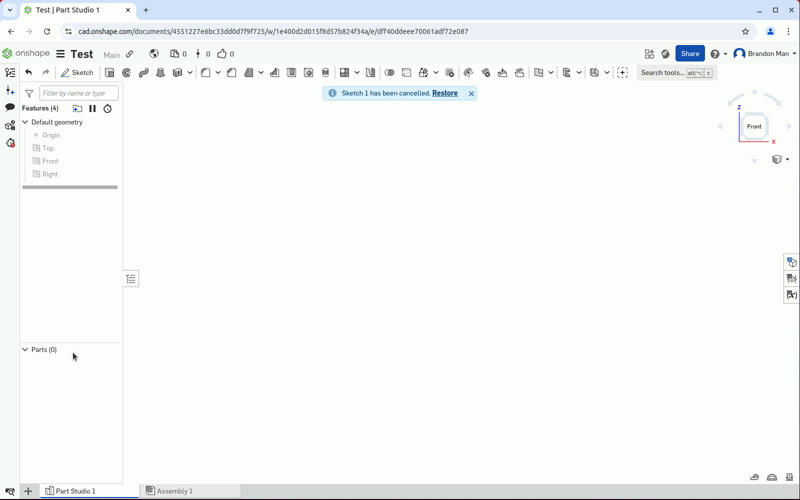
key(space)
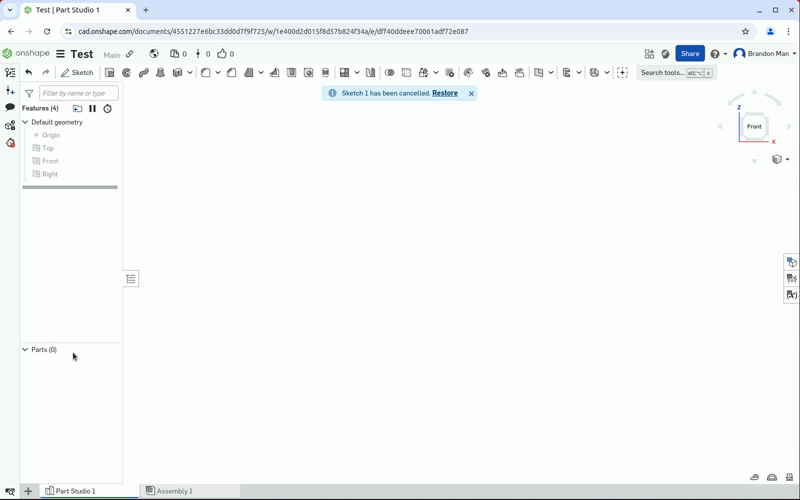
key_down(shift)
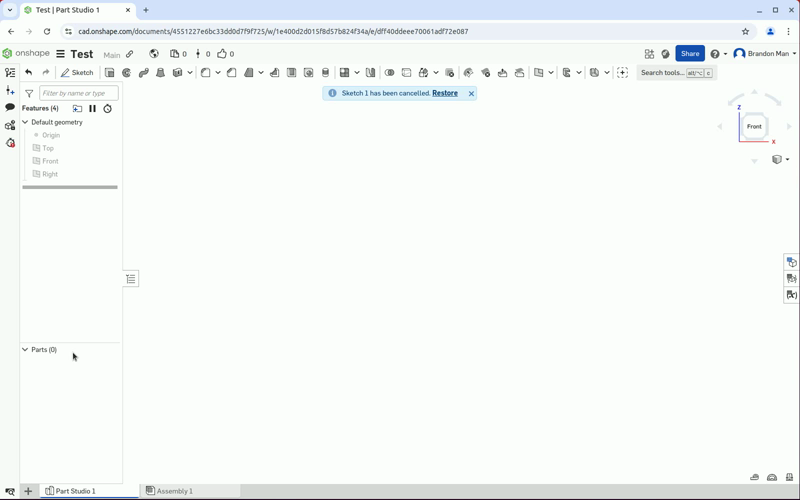
key(left)
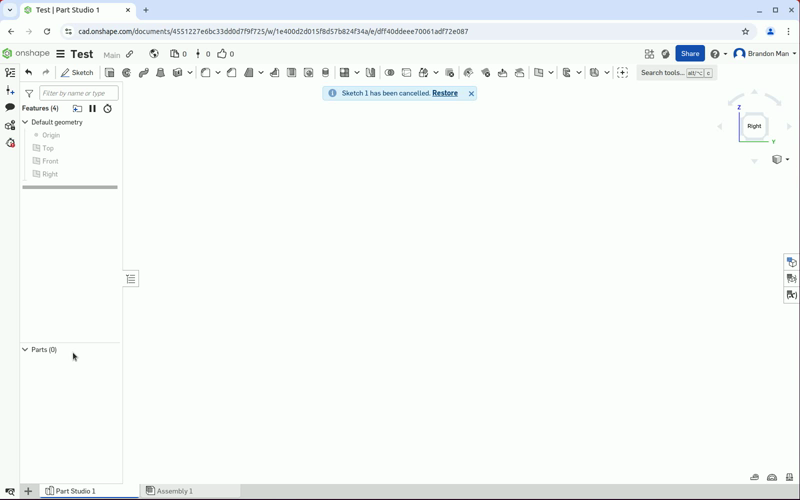
key_up(shift)
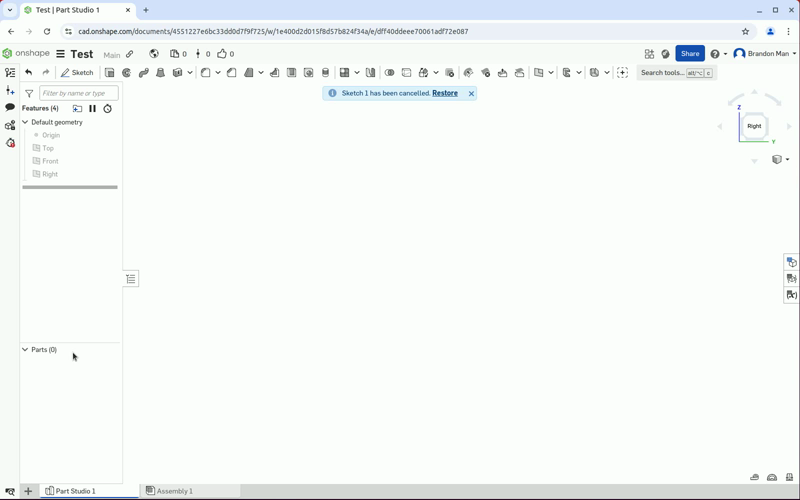
mouse_move(73, 352)
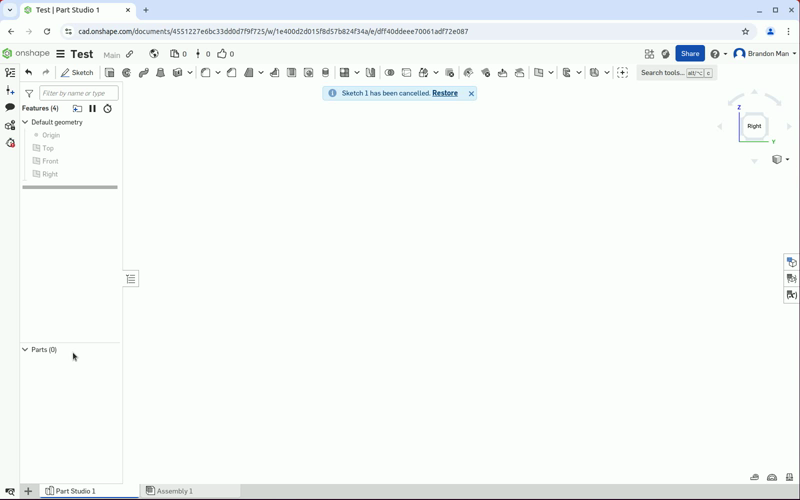
key(shift+y)
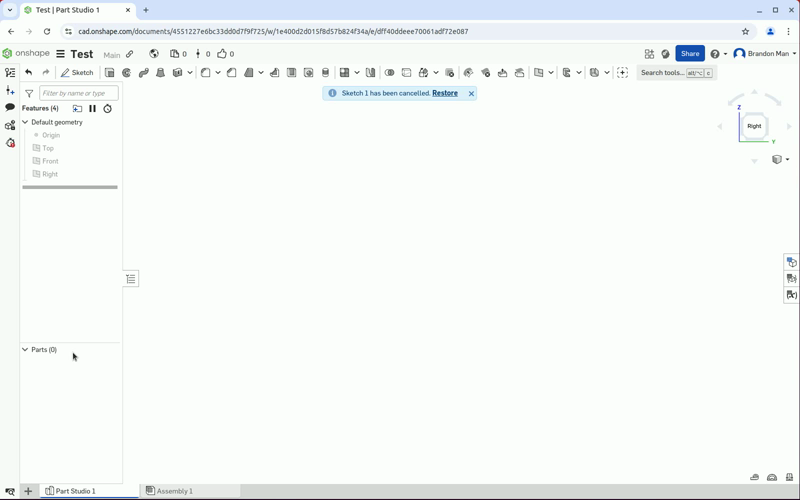
key(shift+s)
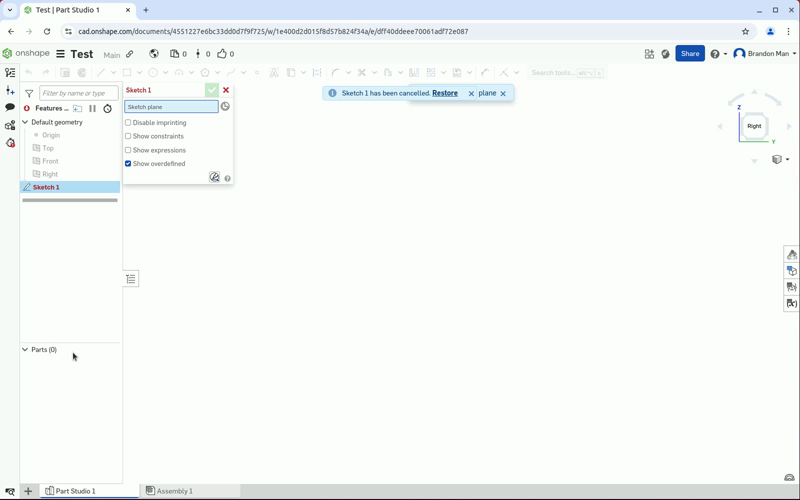
mouse_move(73, 176)
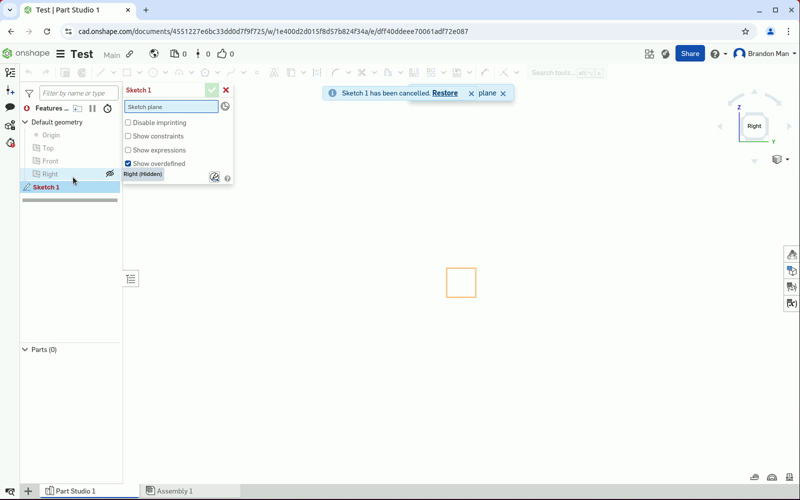
click(73, 176)
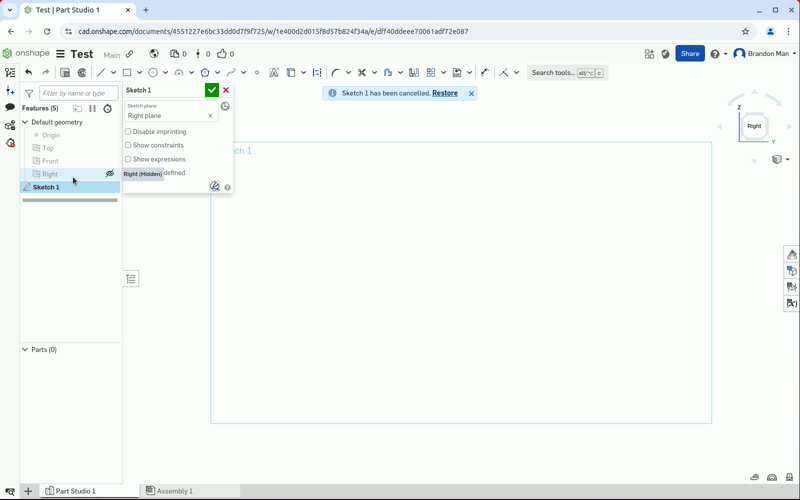
mouse_move(73, 352)
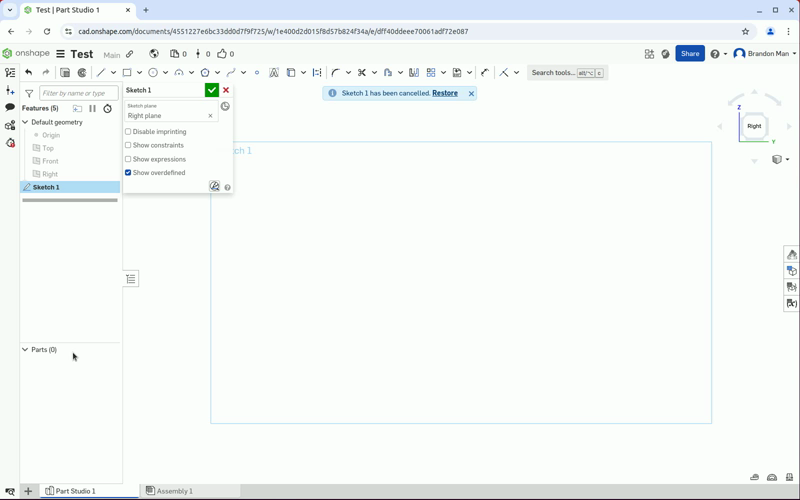
key(y)
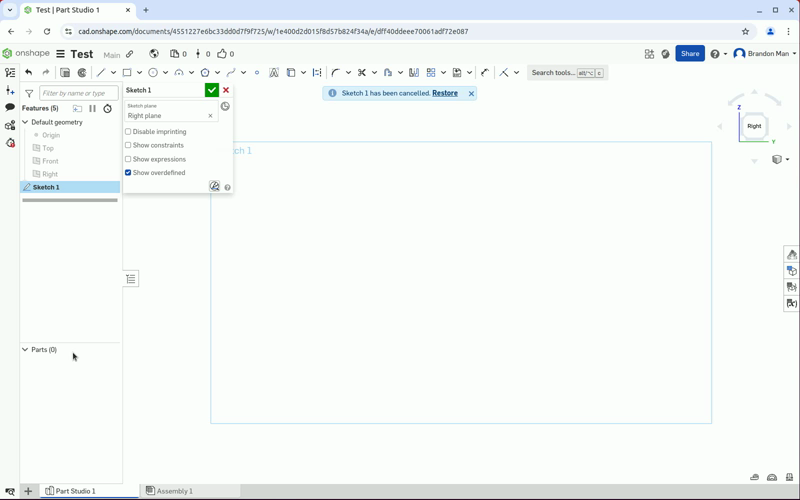
key(l)
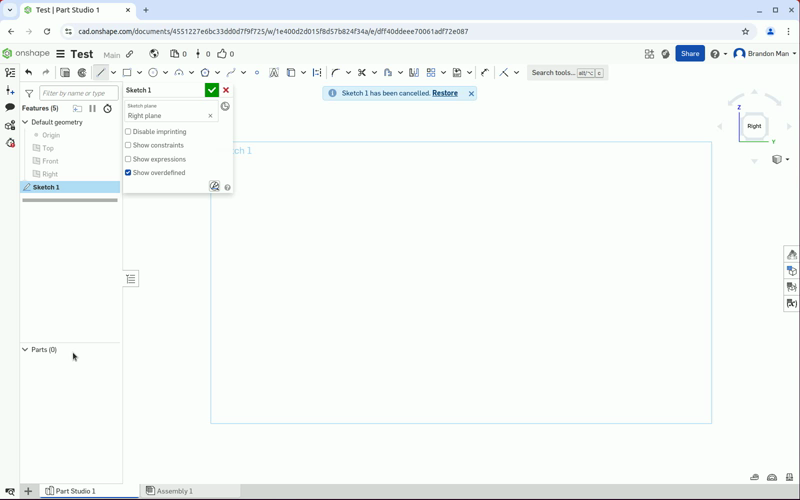
key_down(shift)
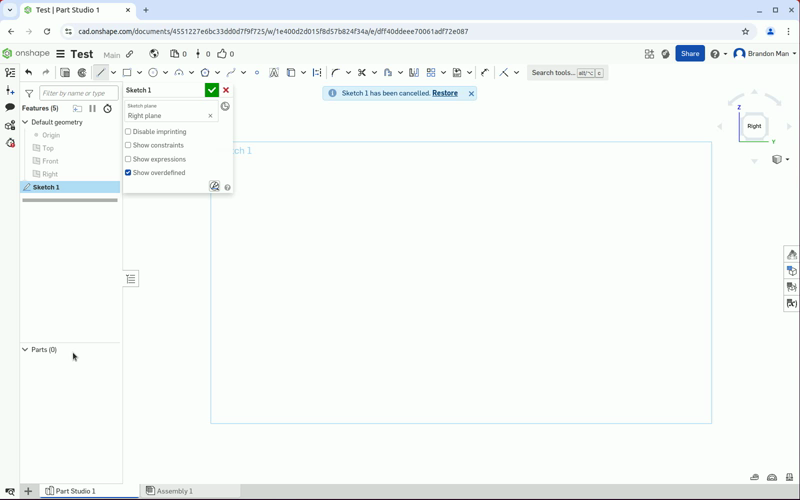
mouse_move(423, 282)
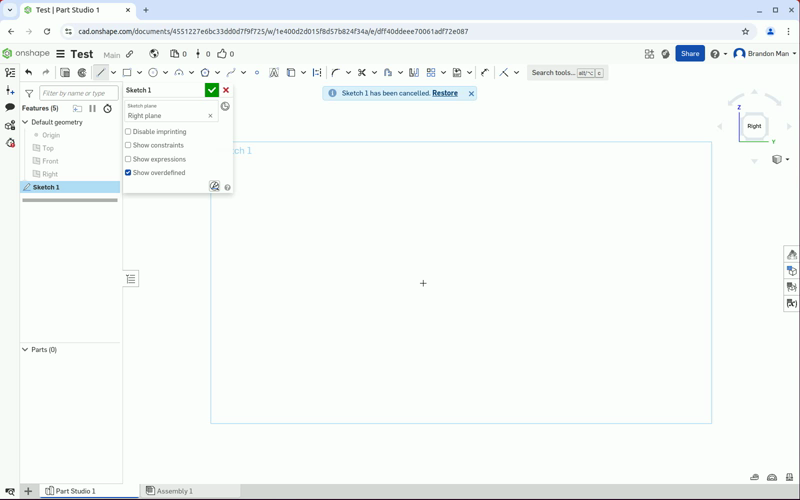
click(423, 282)
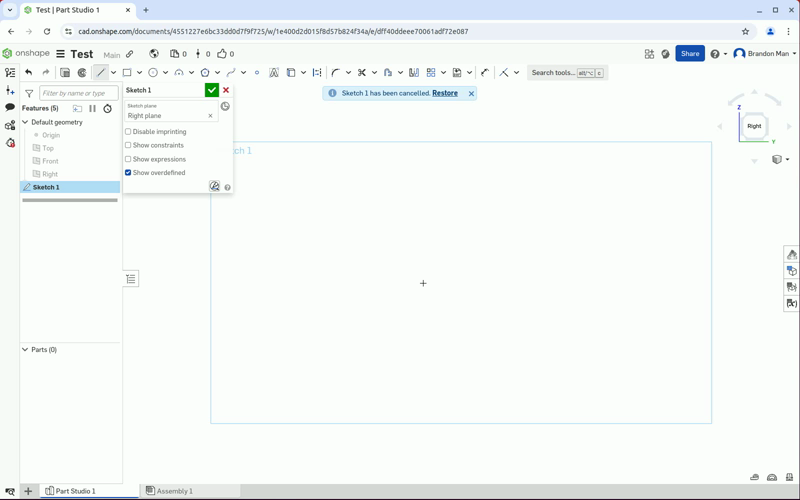
key_up(shift)
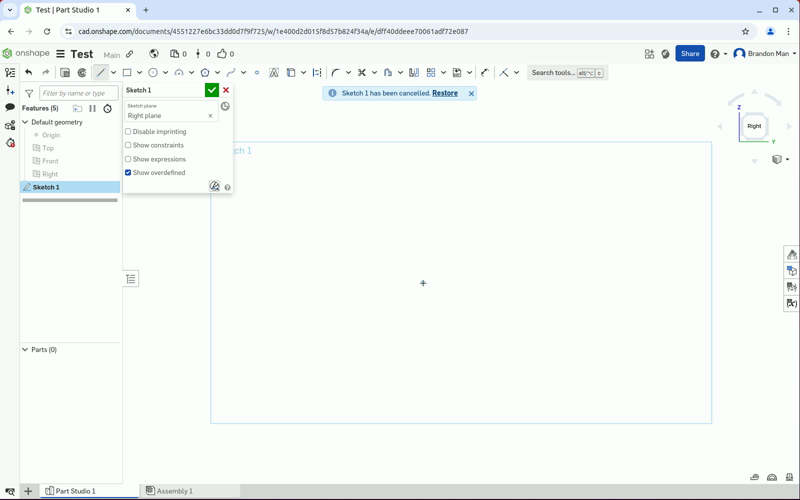
key_down(shift)
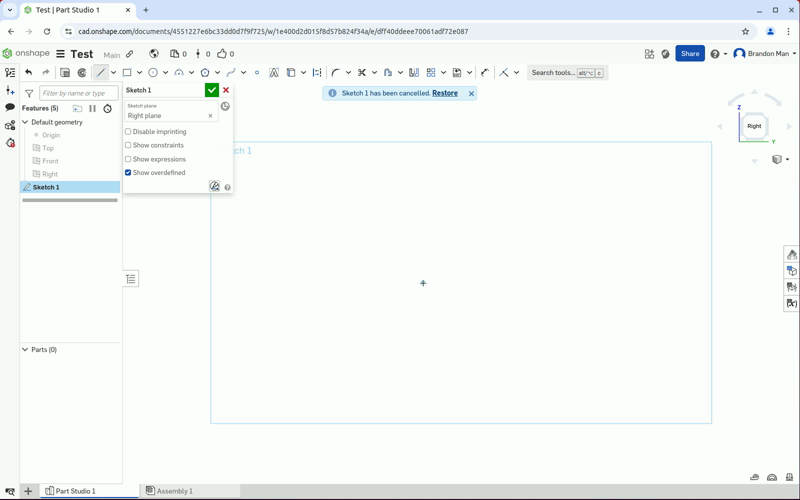
mouse_move(498, 282)
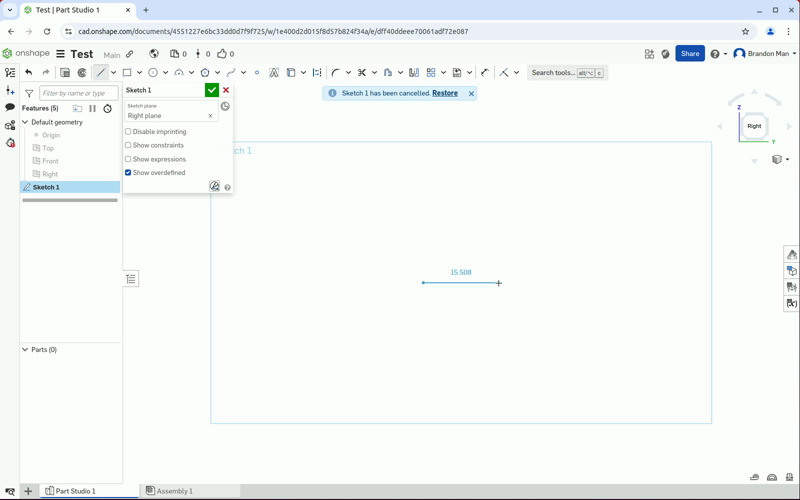
click(498, 282)
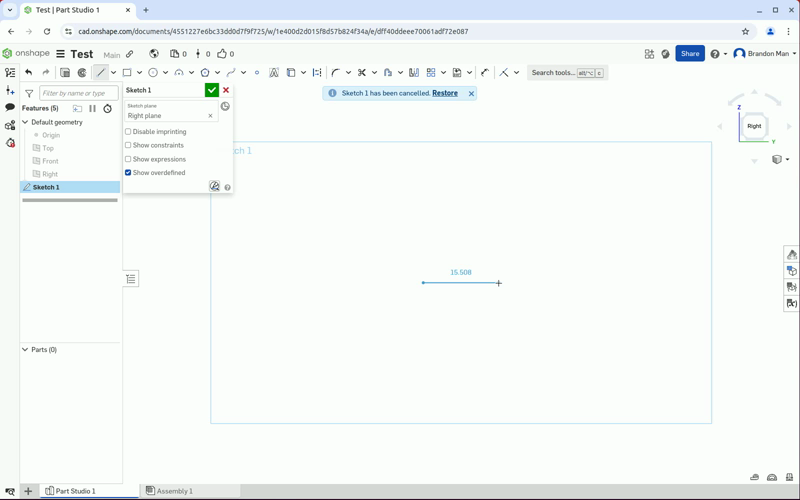
key_up(shift)
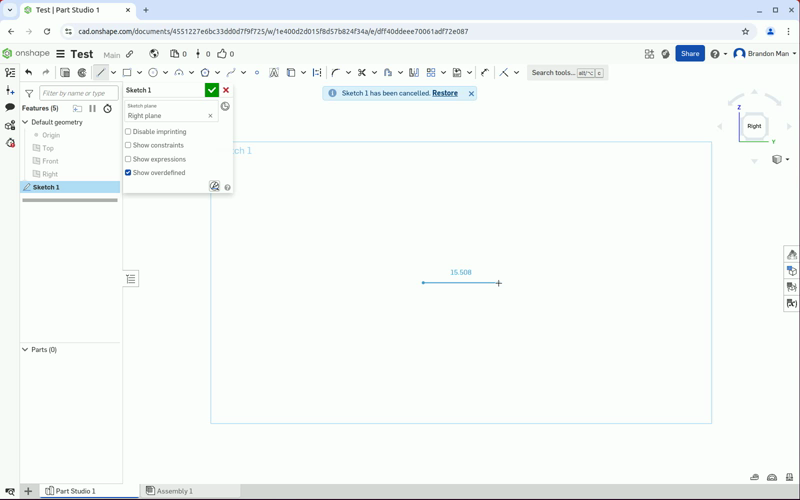
key_down(shift)
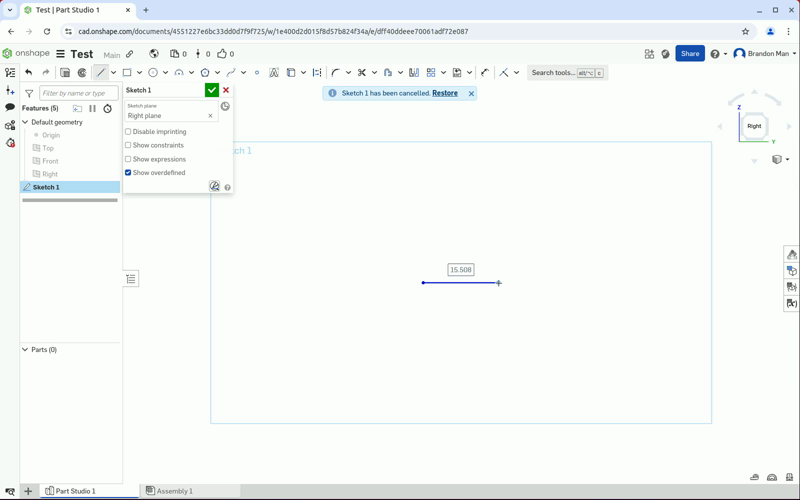
mouse_move(528, 282)
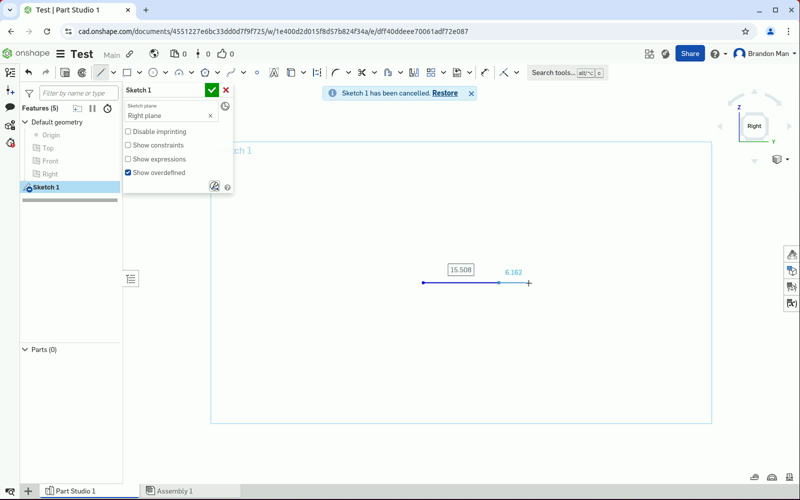
mouse_move(498, 244)
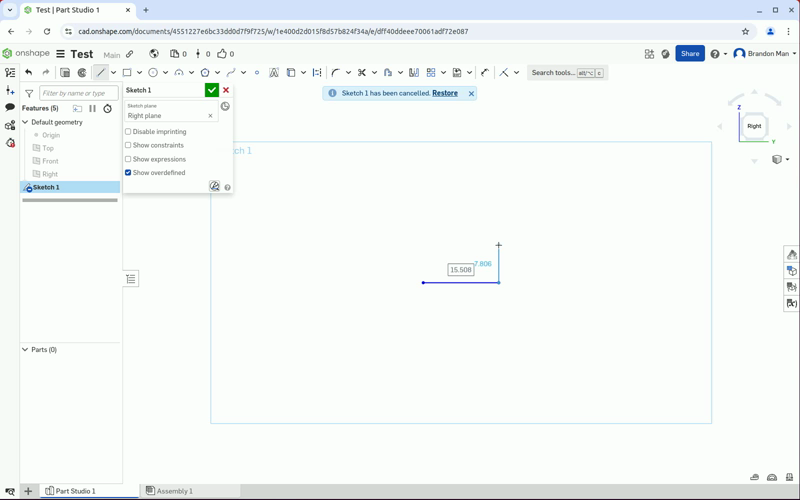
click(498, 244)
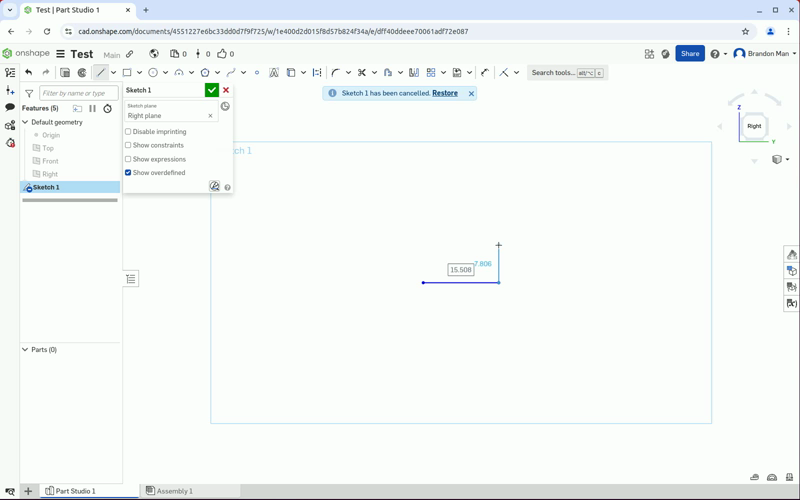
key_up(shift)
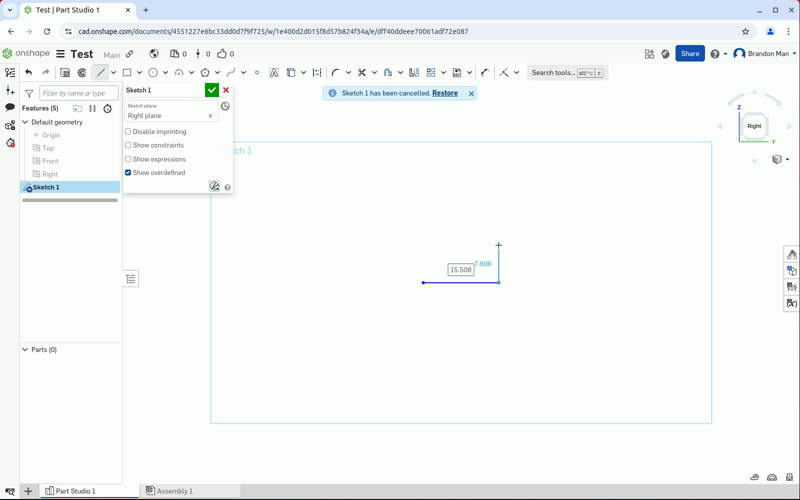
key(esc)
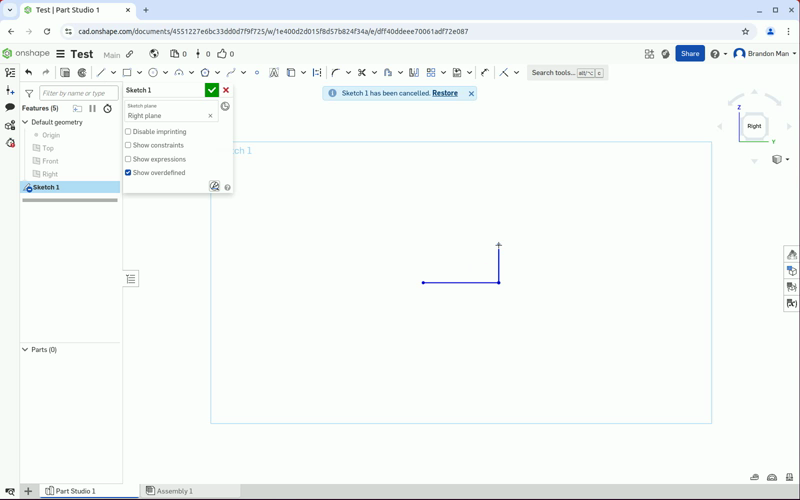
key(a)
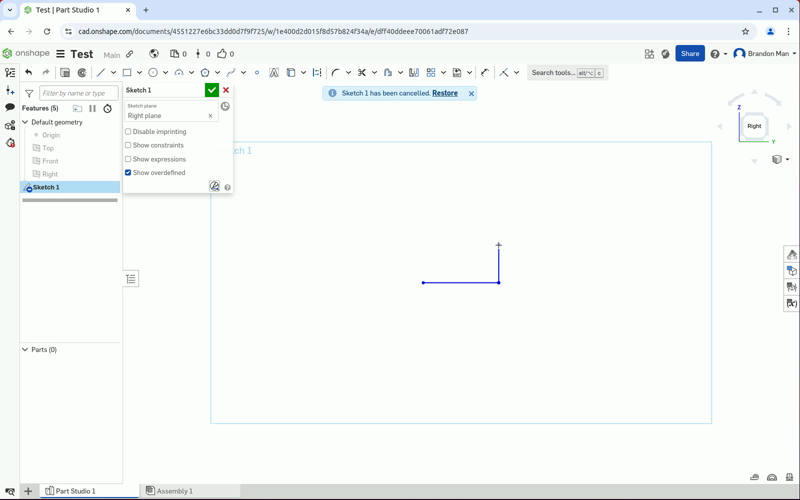
mouse_move(498, 244)
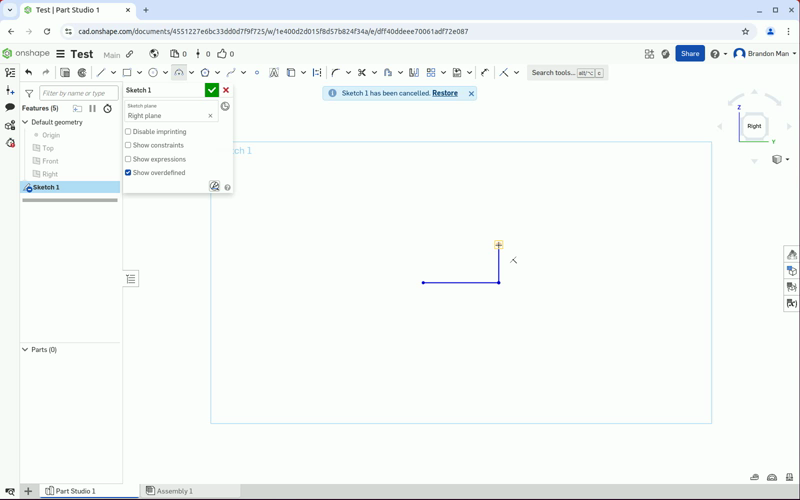
click(498, 244)
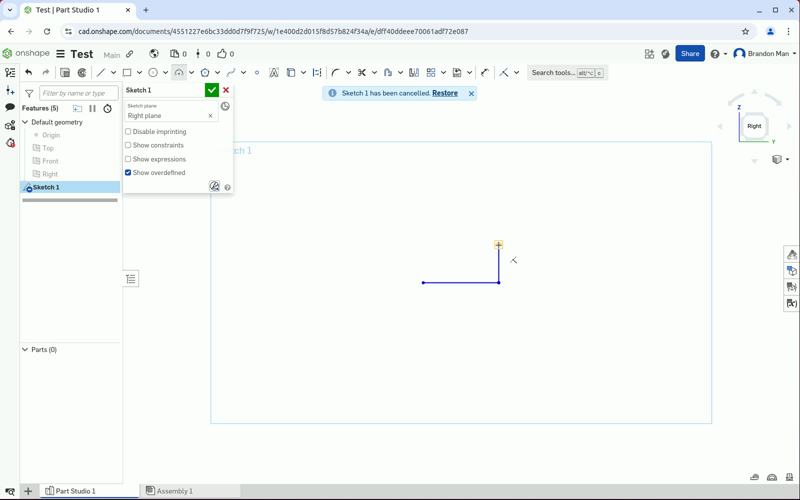
key_down(shift)
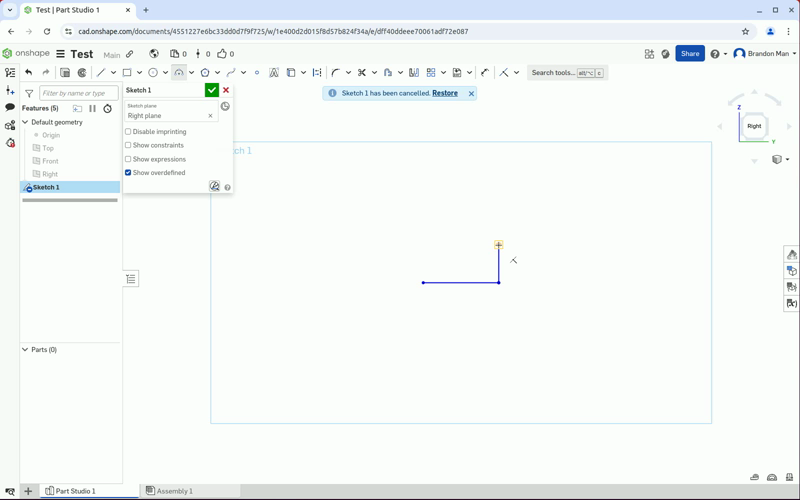
mouse_move(423, 244)
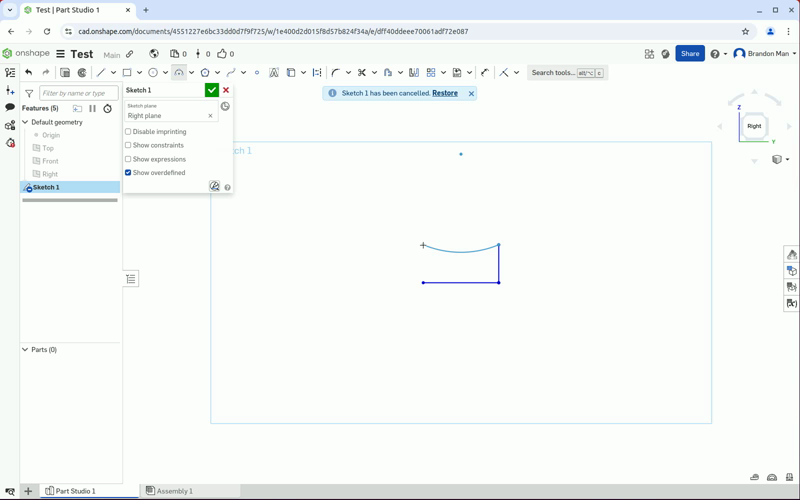
click(423, 244)
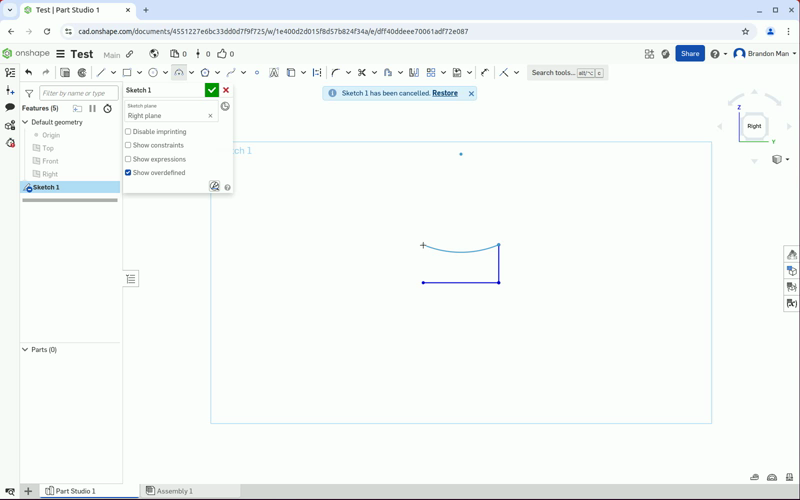
mouse_move(461, 207)
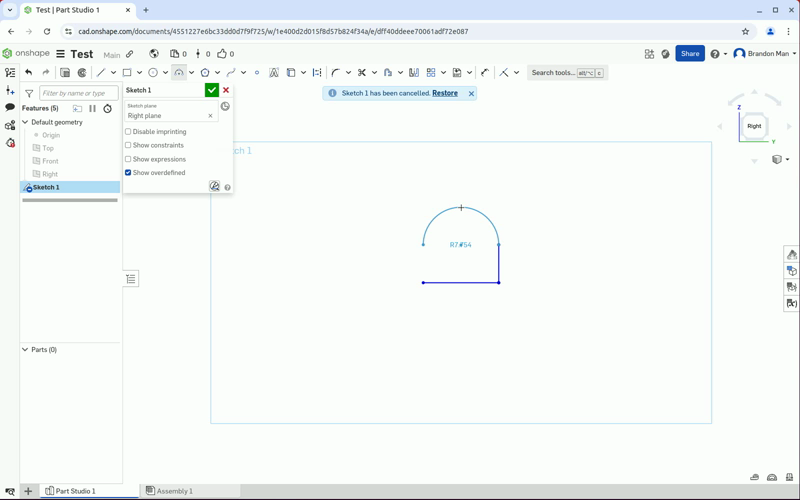
click(461, 207)
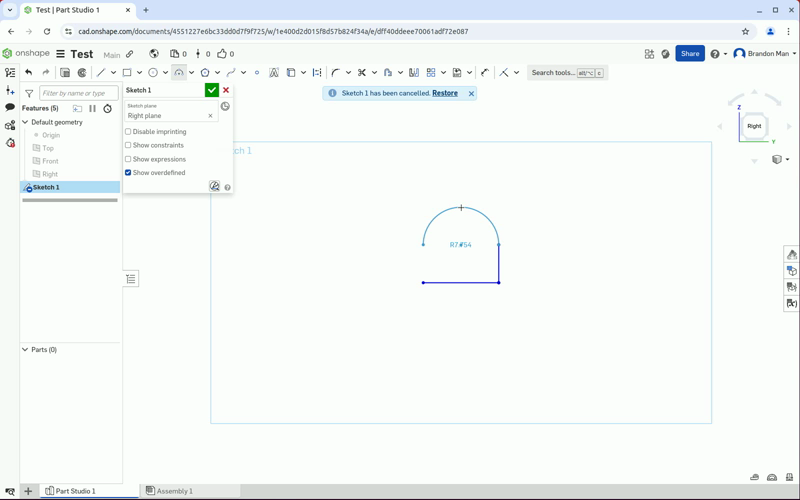
key_up(shift)
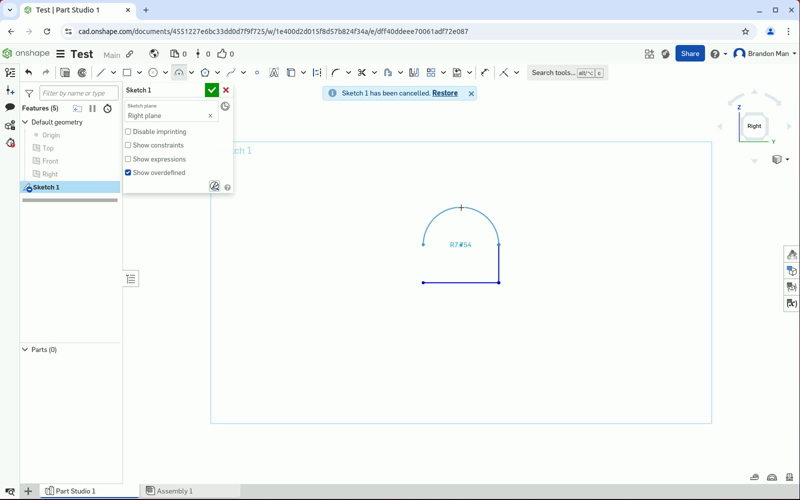
key(esc)
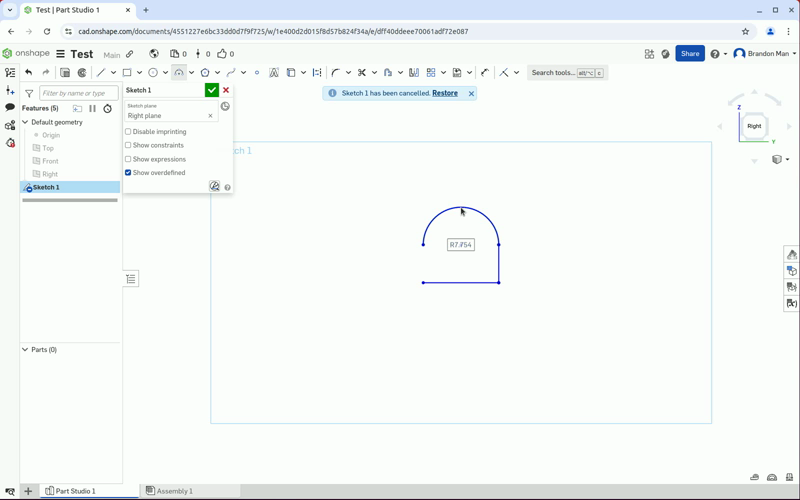
key(l)
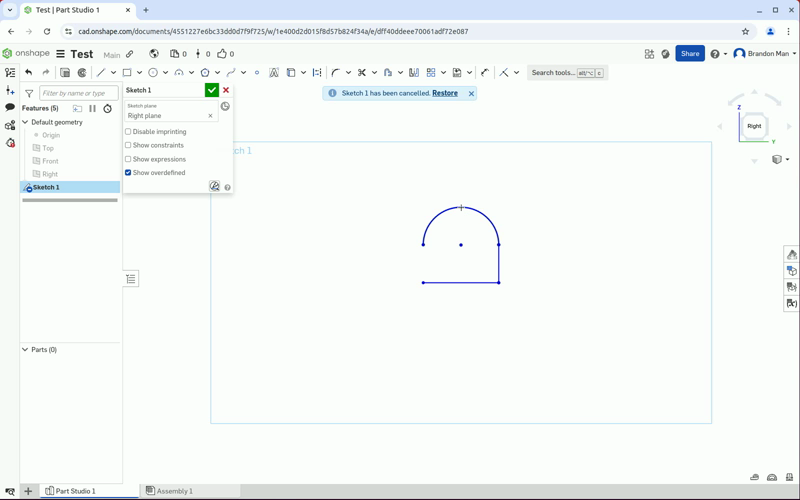
mouse_move(423, 244)
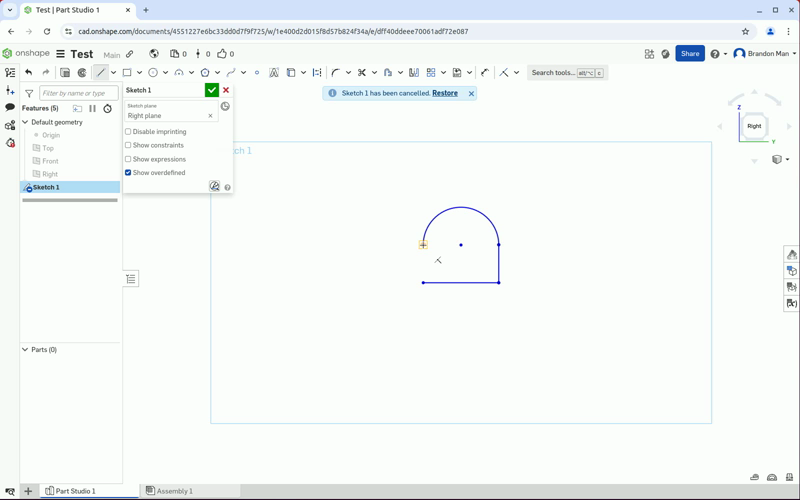
click(423, 244)
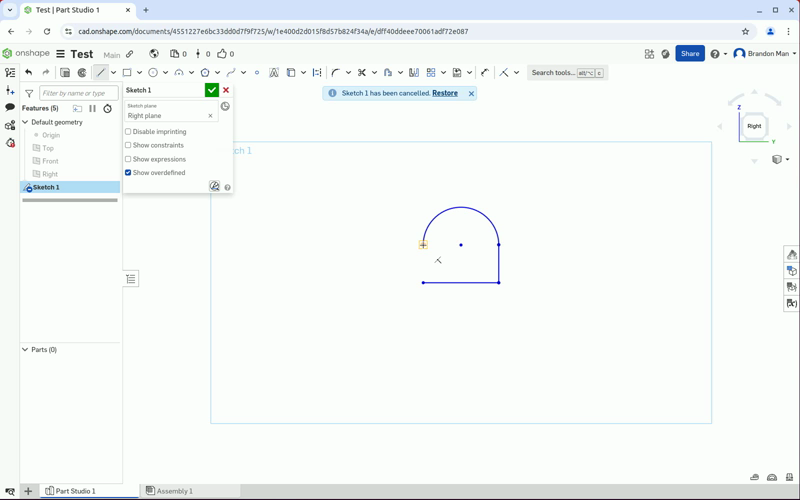
mouse_move(453, 244)
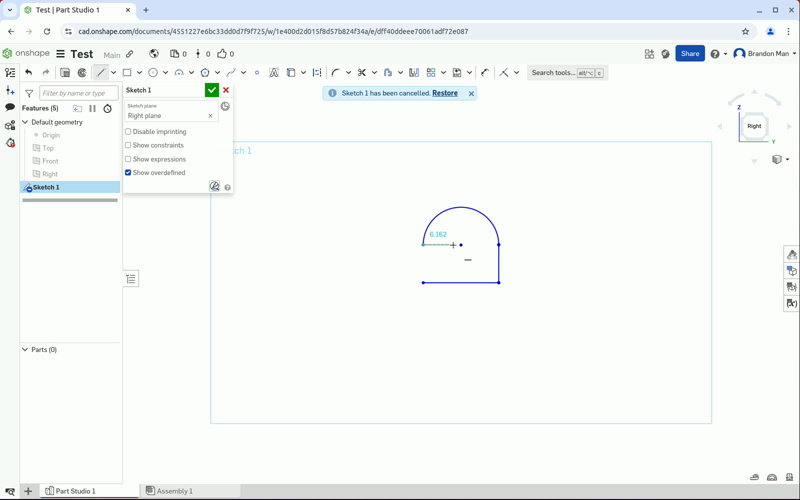
key_down(shift)
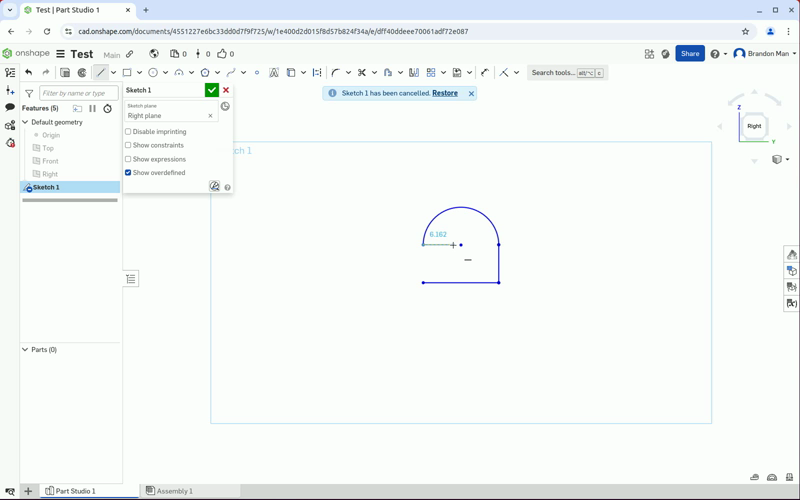
mouse_move(423, 282)
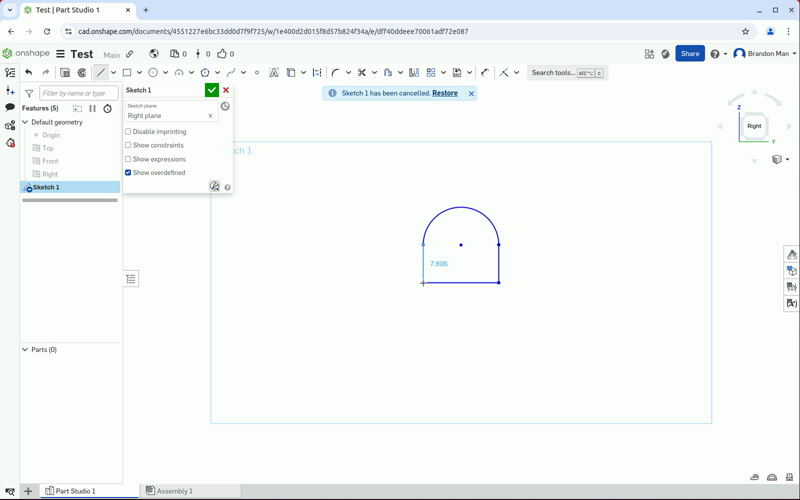
key_up(shift)
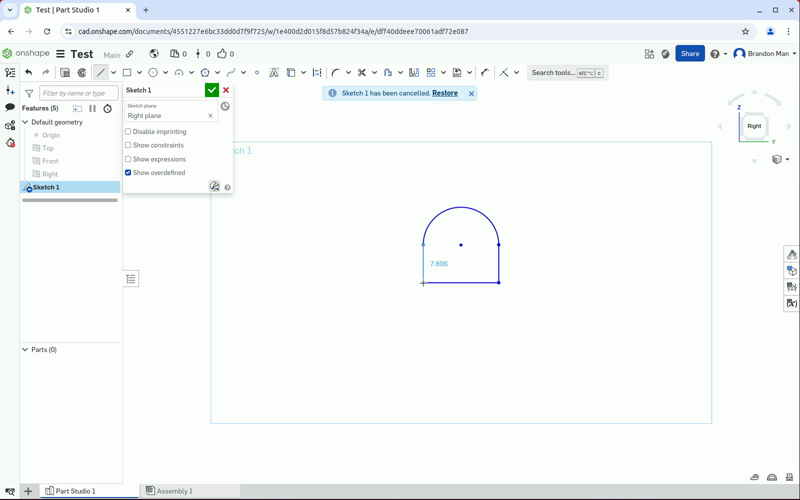
click(423, 282)
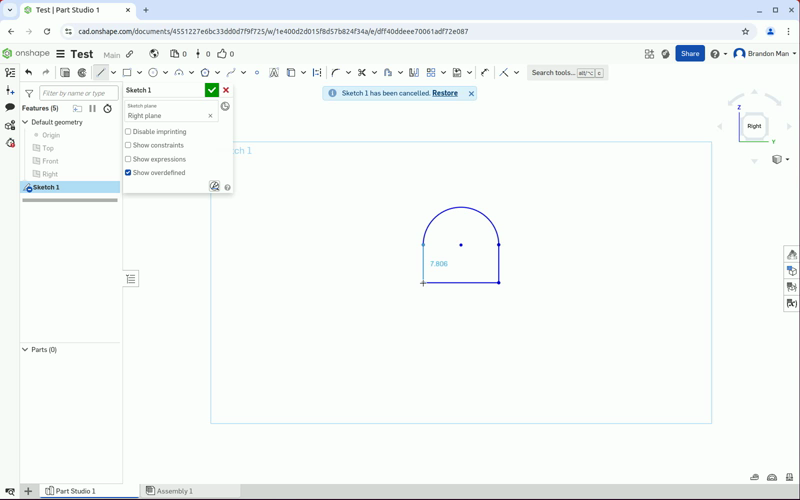
key(esc)
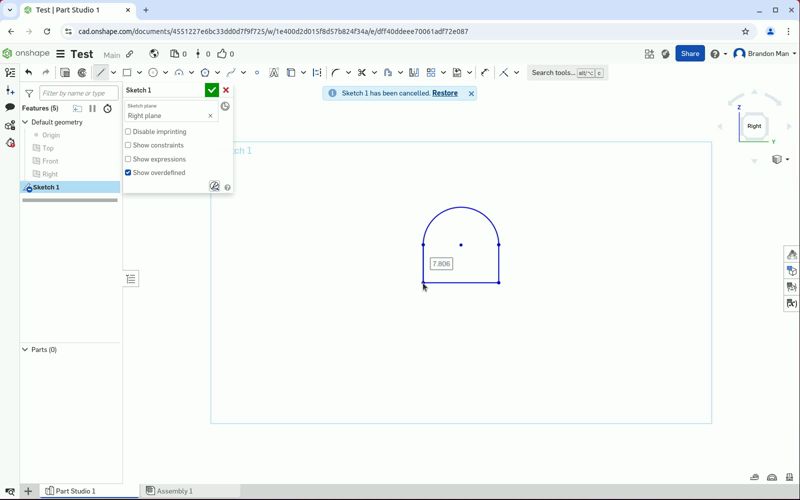
mouse_move(441, 245)
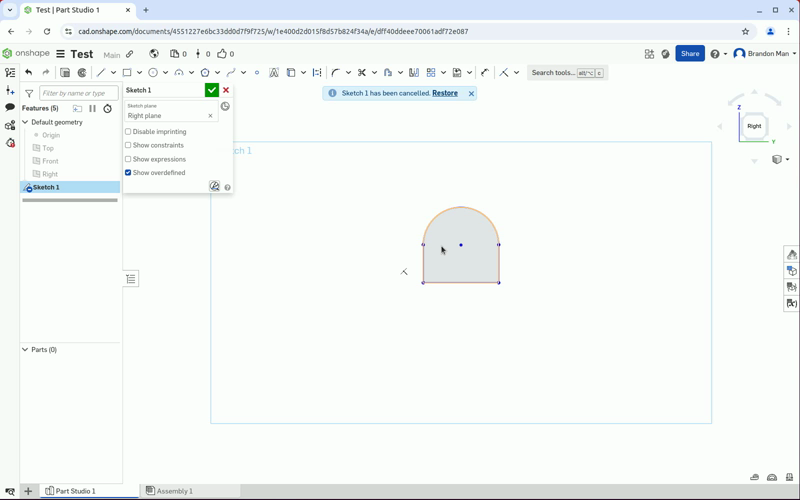
click(441, 245)
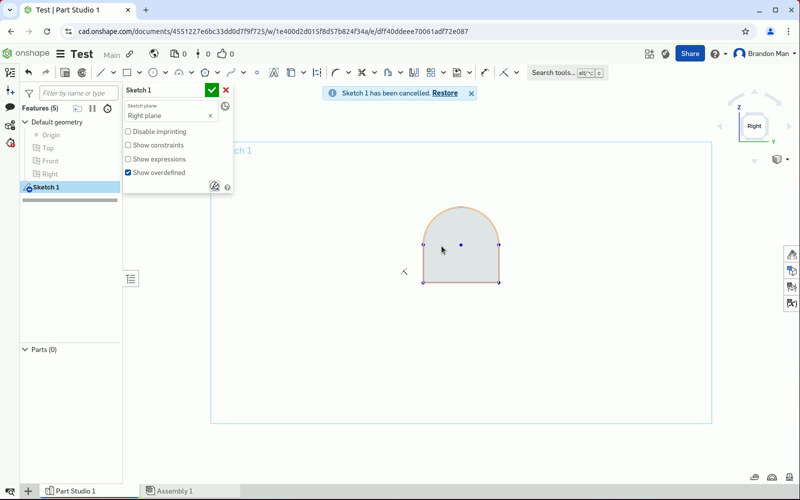
mouse_move(73, 352)
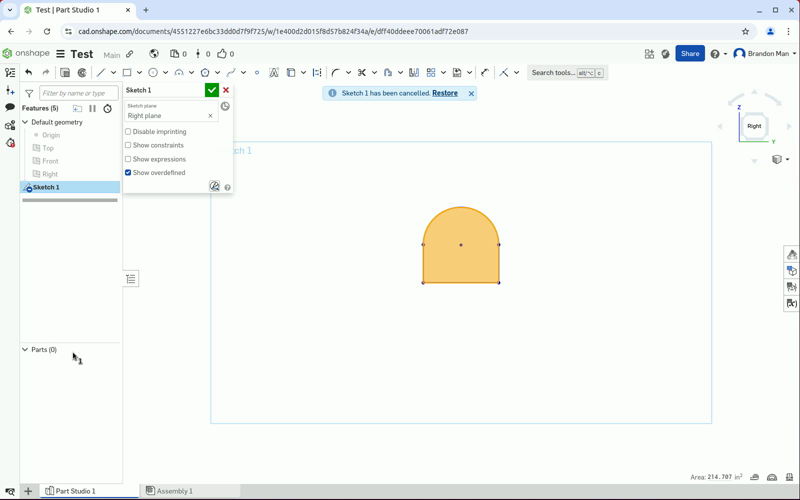
key(shift+y)
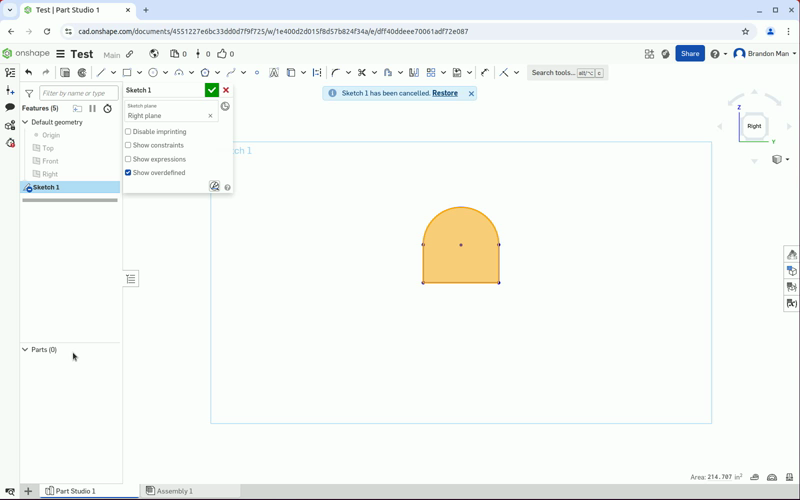
key(shift+e)
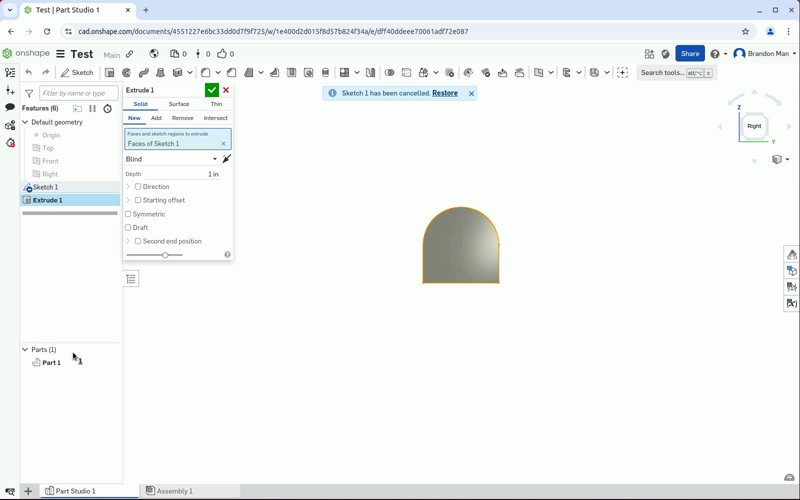
mouse_move(143, 106)
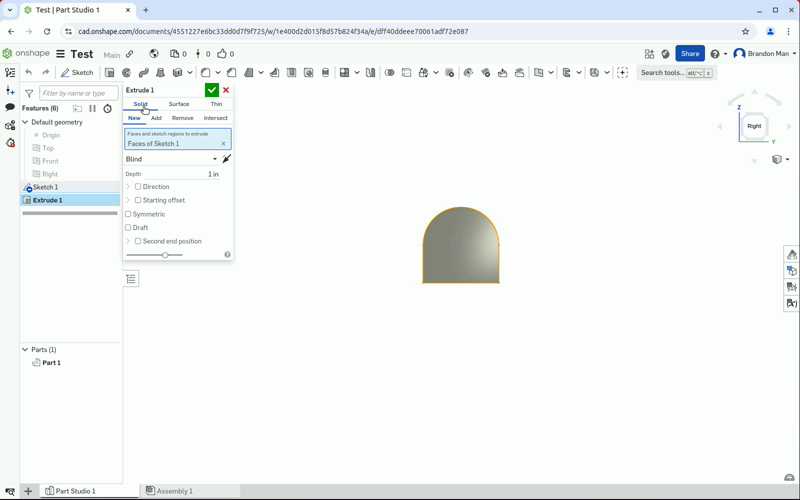
click(143, 106)
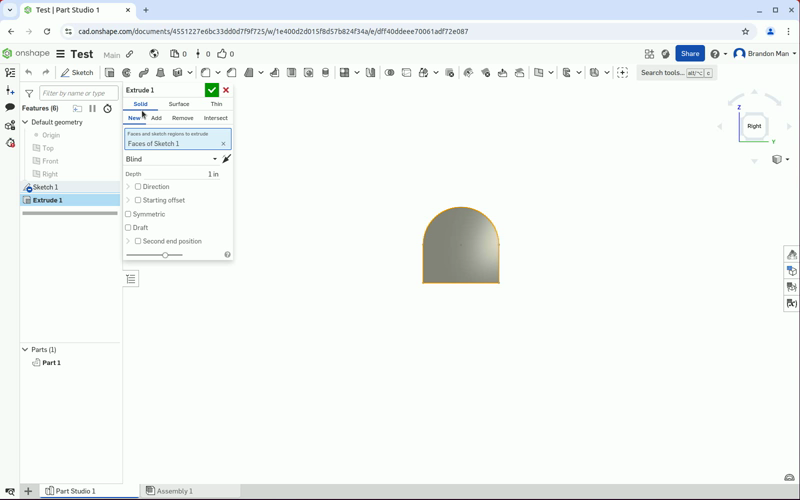
mouse_move(137, 120)
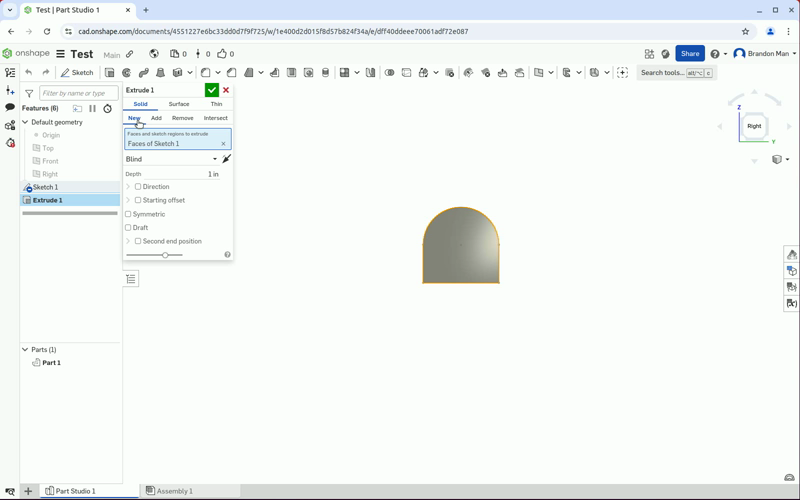
click(137, 120)
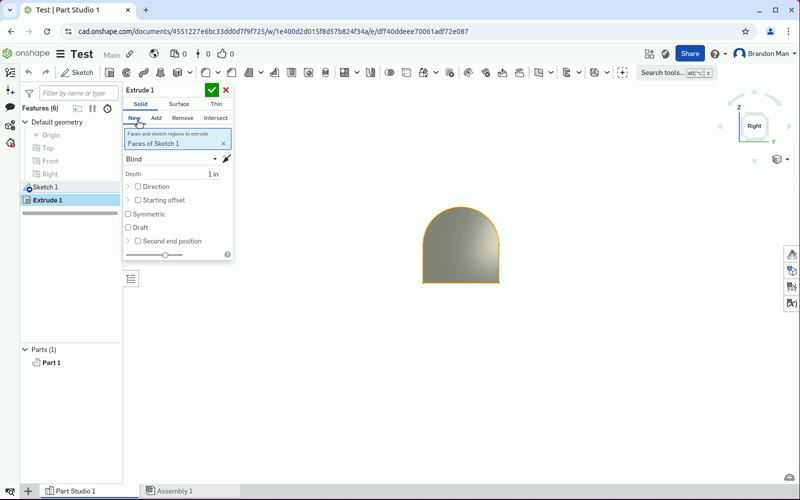
key(tab, 4)
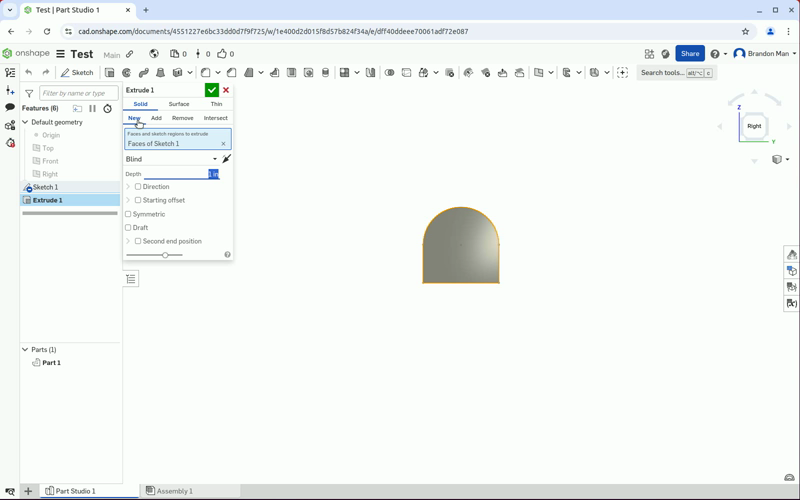
text(7.703)
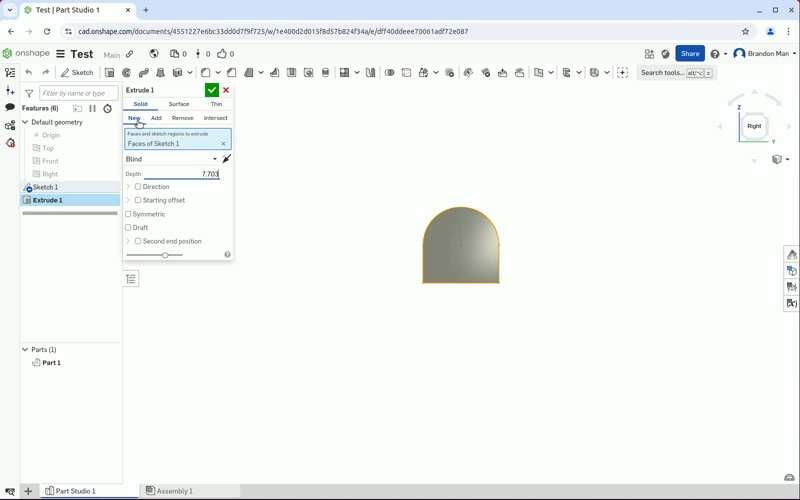
key(enter)
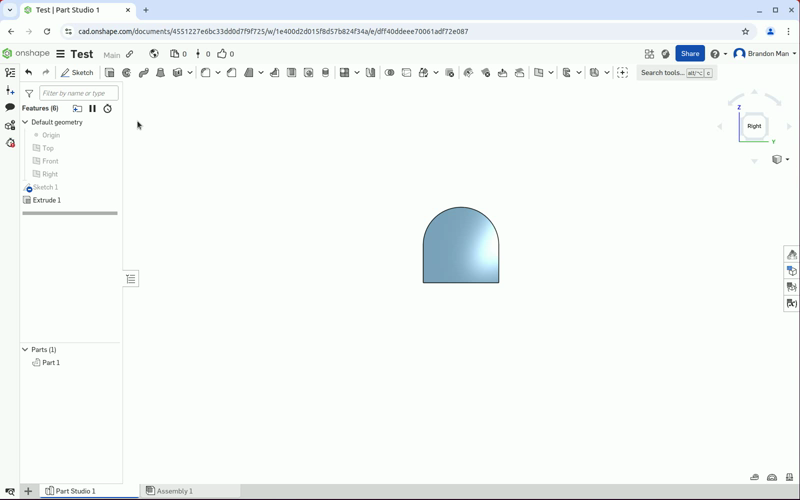
key(shift+h)
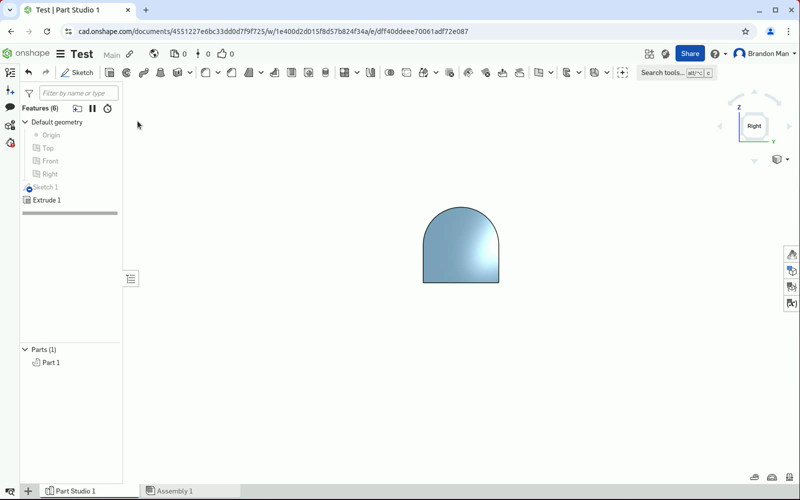
key(shift+h)
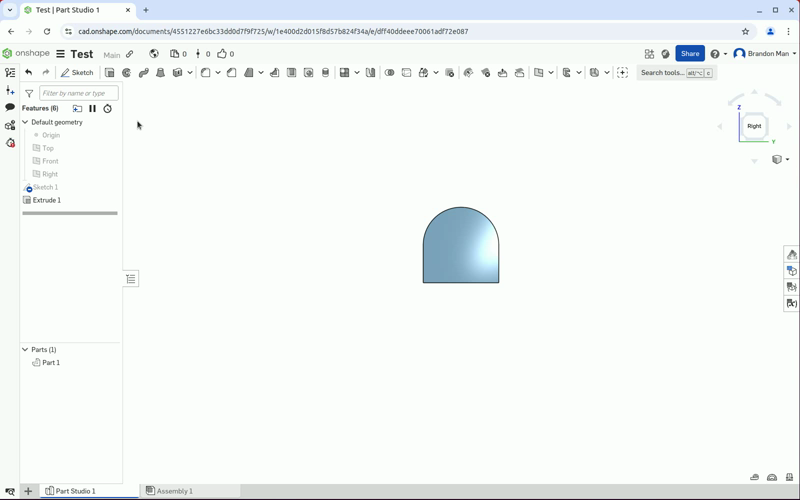
mouse_move(73, 189)
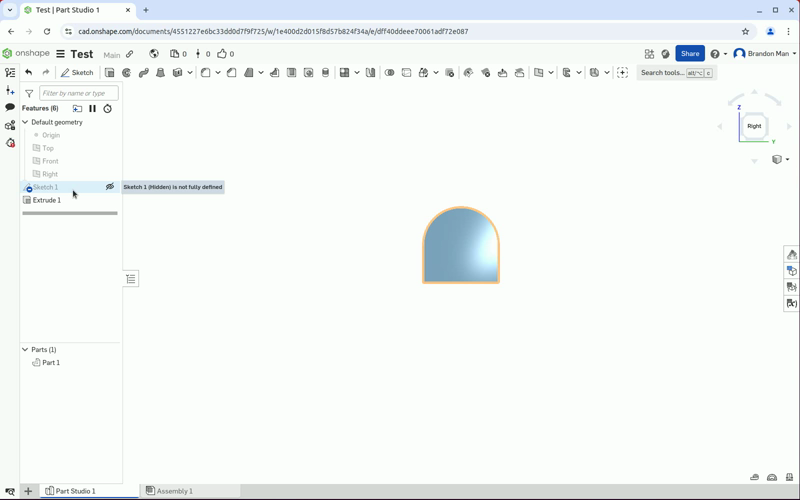
click(73, 189)
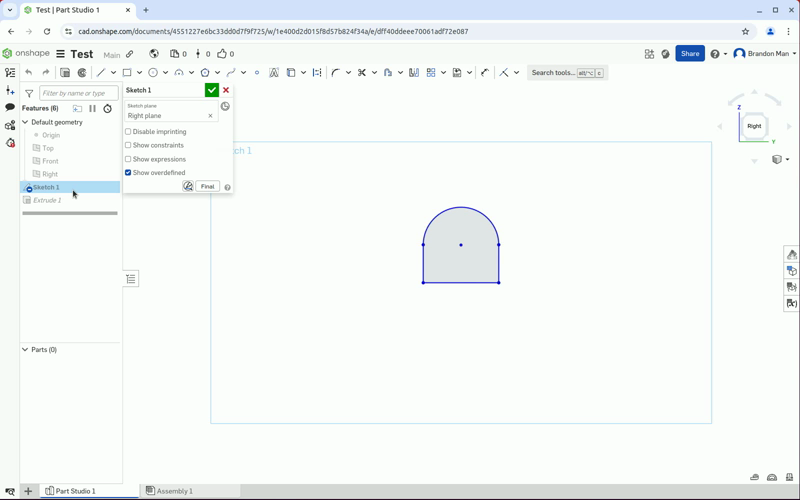
mouse_move(229, 92)
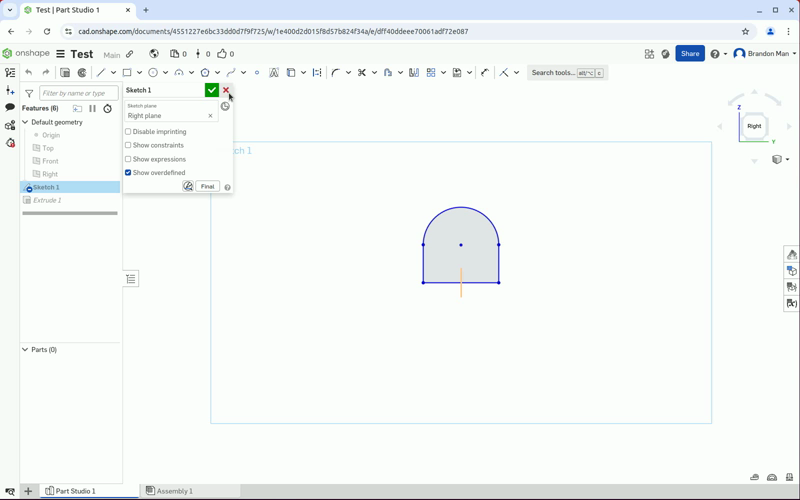
click(229, 92)
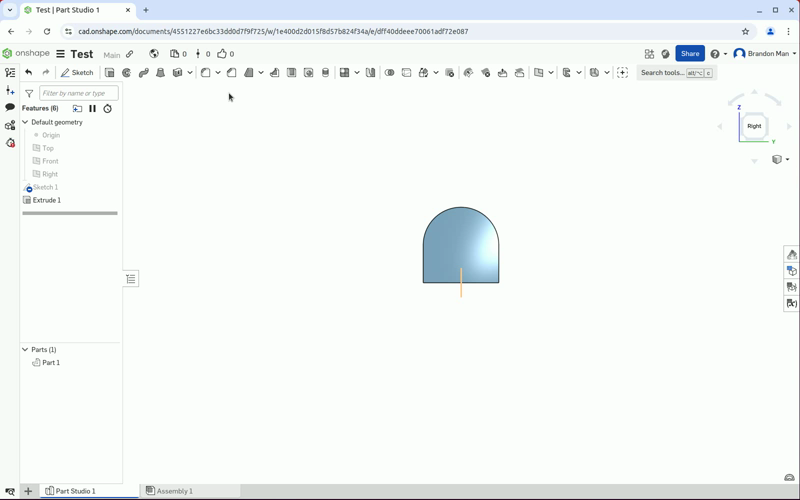
mouse_move(541, 75)
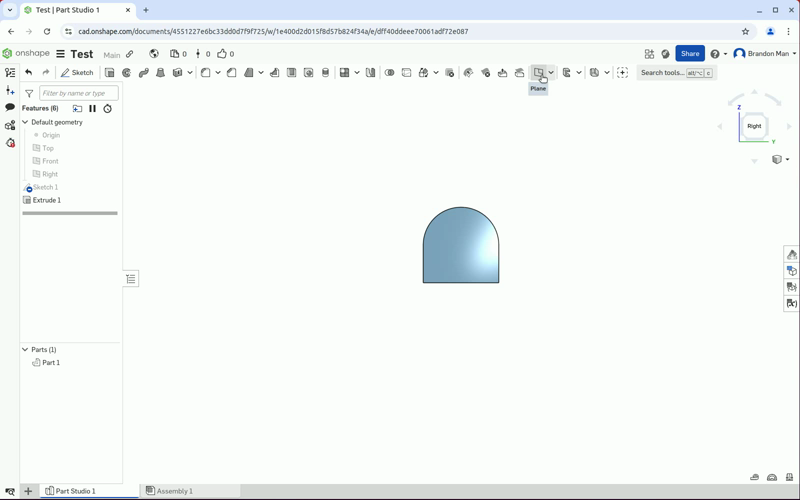
click(541, 75)
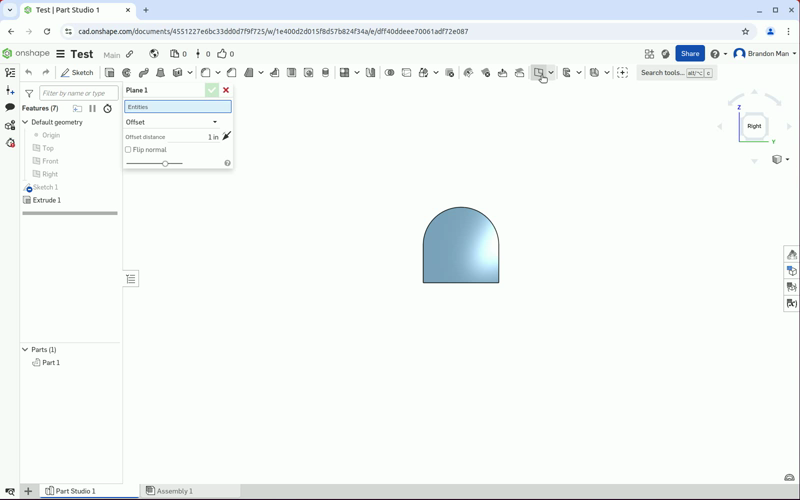
mouse_move(73, 176)
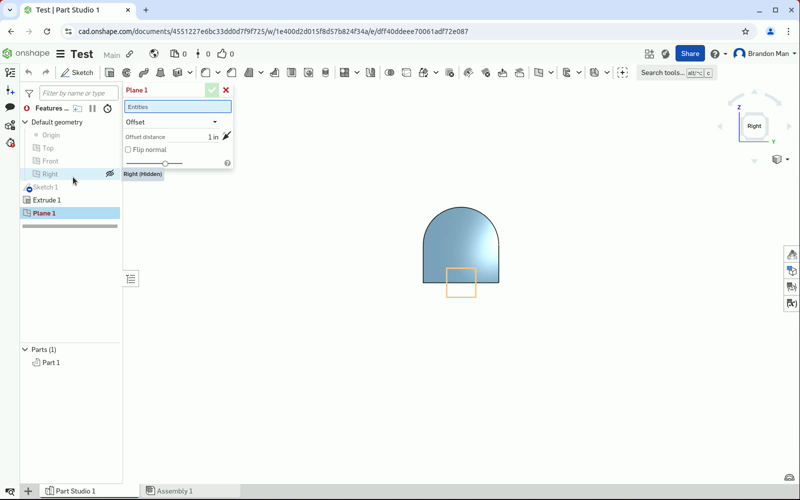
click(73, 176)
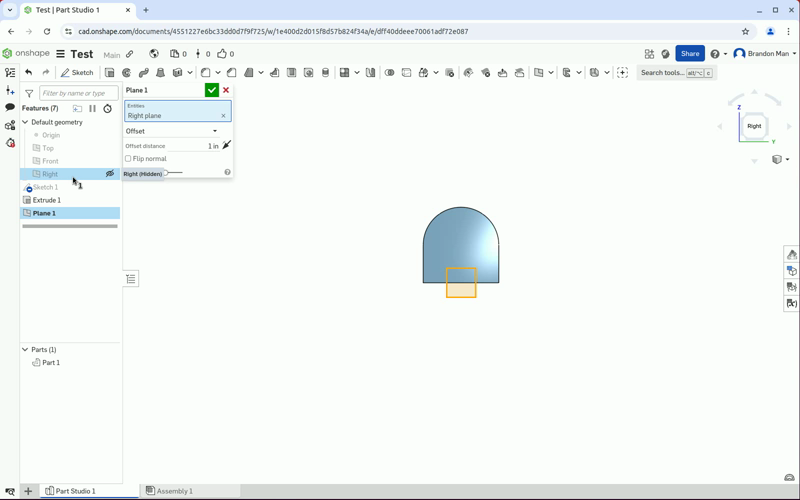
key(tab, 2)
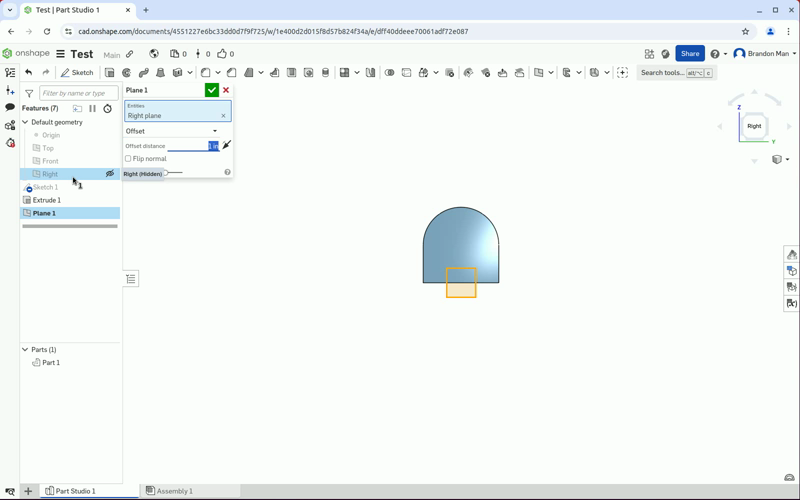
text(7.703)
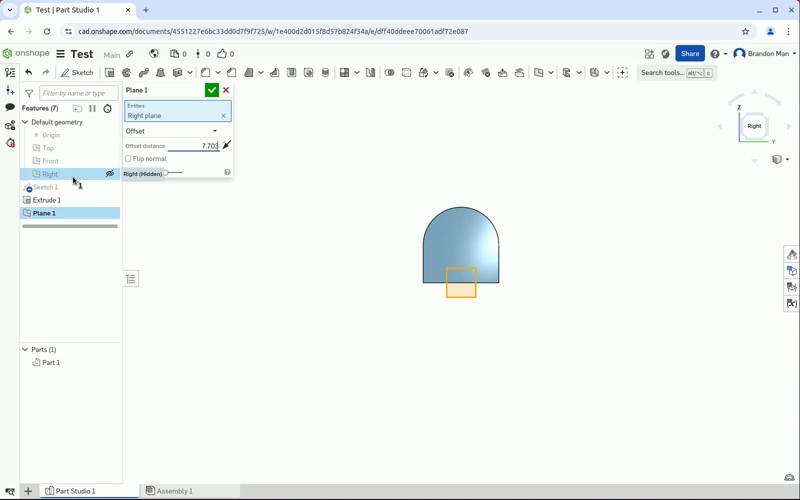
key(enter, 2)
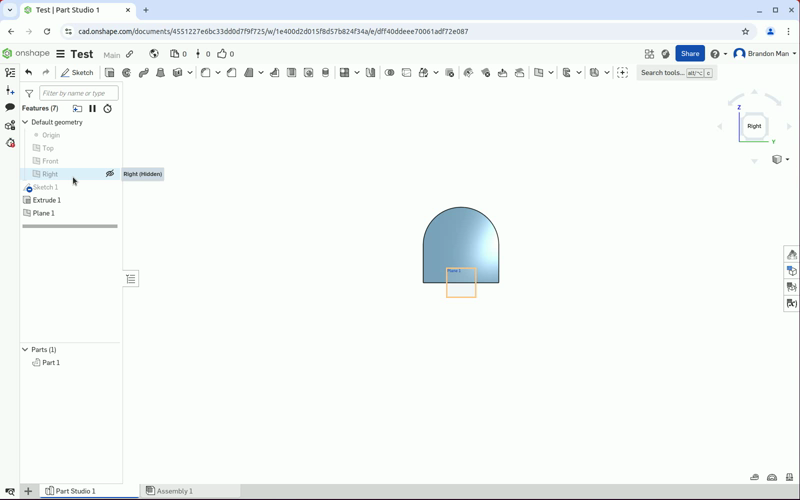
key(shift+s)
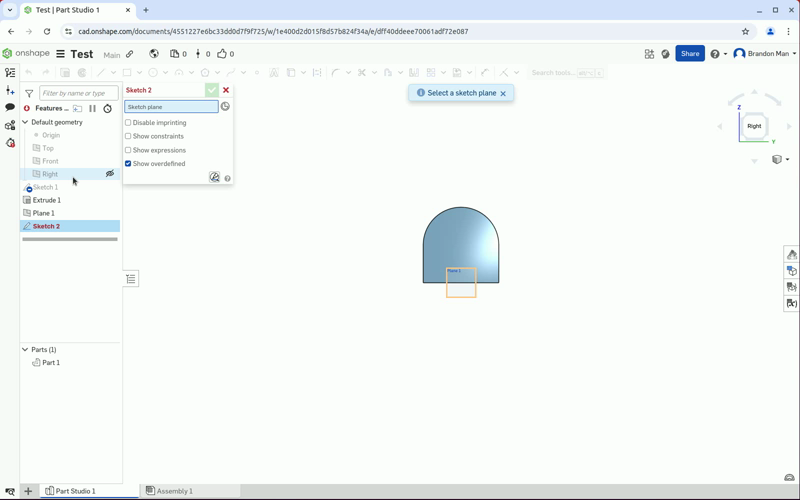
mouse_move(73, 215)
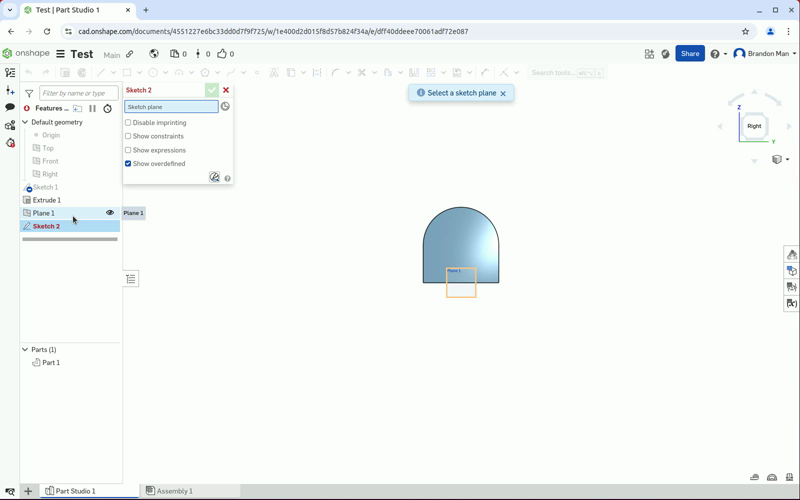
click(73, 215)
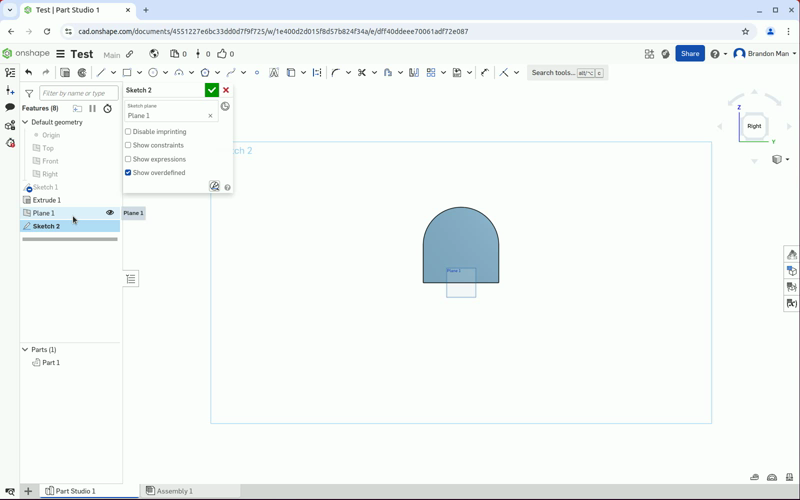
mouse_move(73, 352)
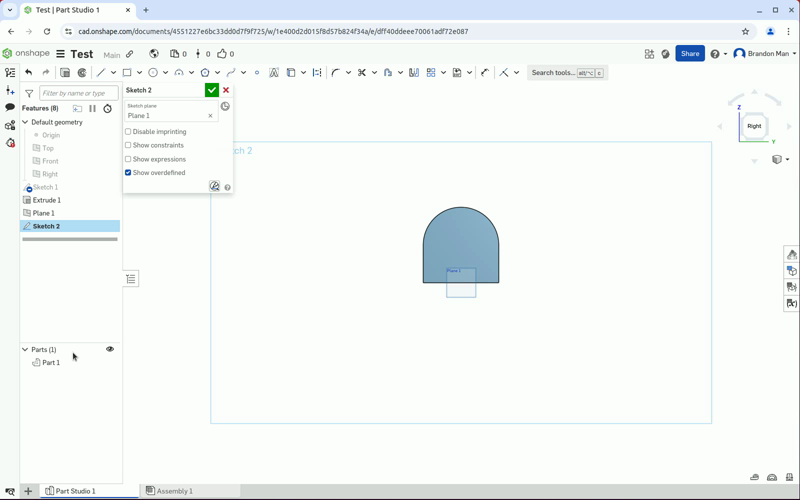
key(y)
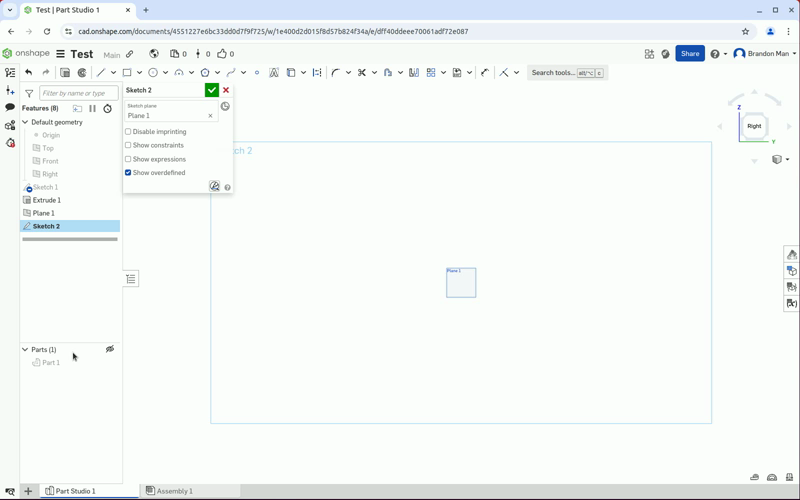
key(l)
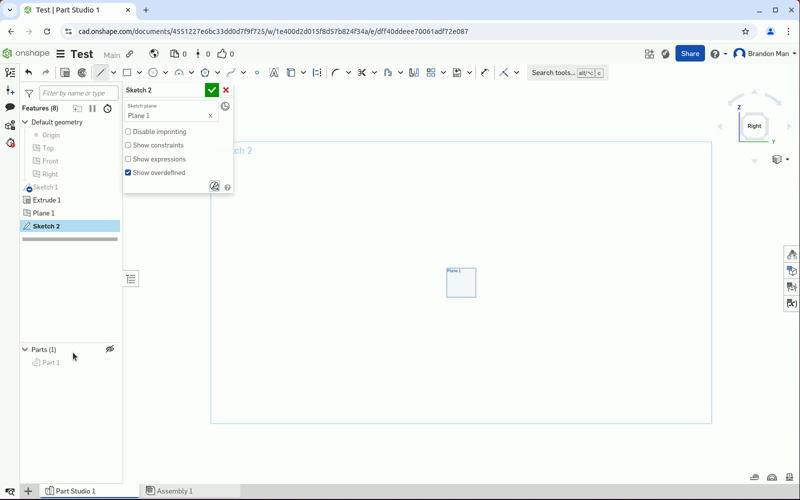
key_down(shift)
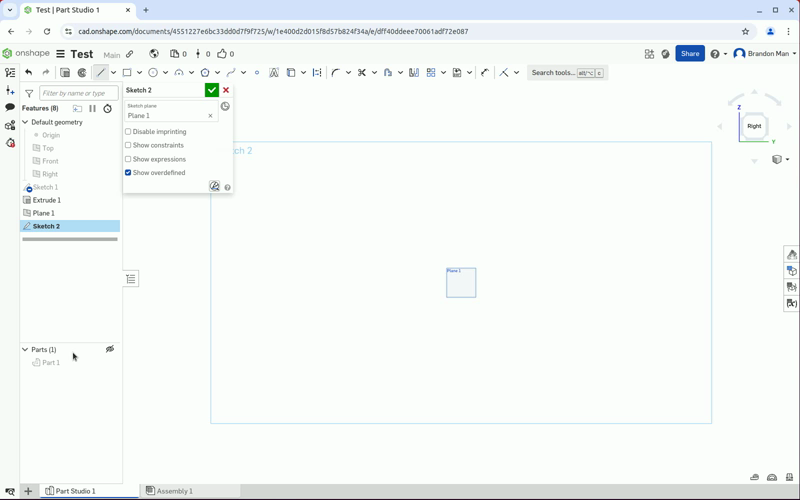
mouse_move(423, 282)
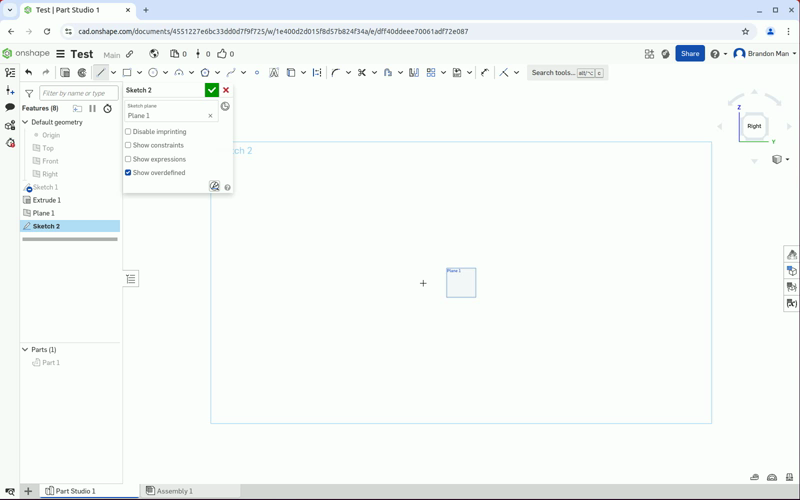
click(423, 282)
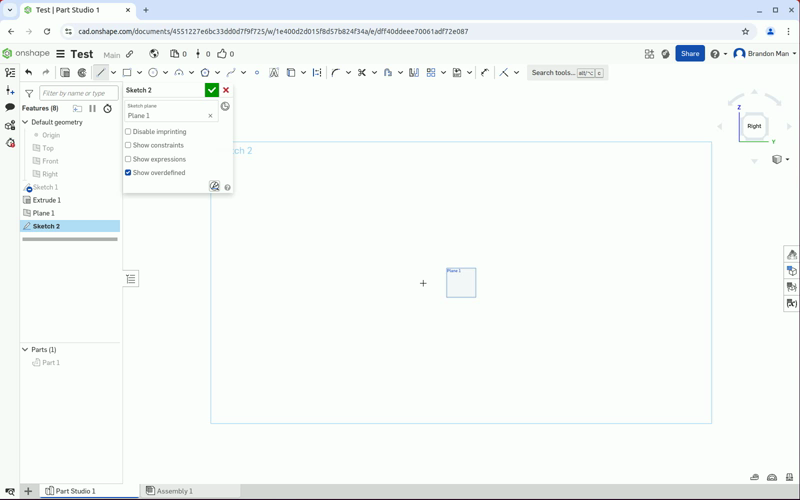
key_up(shift)
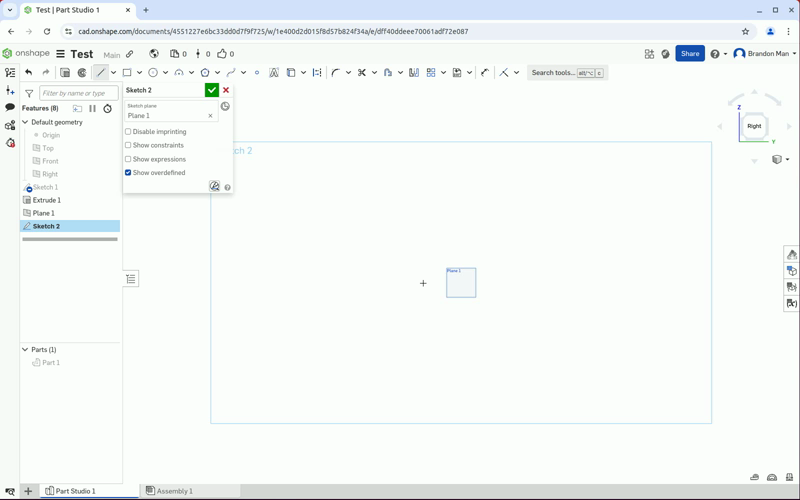
key_down(shift)
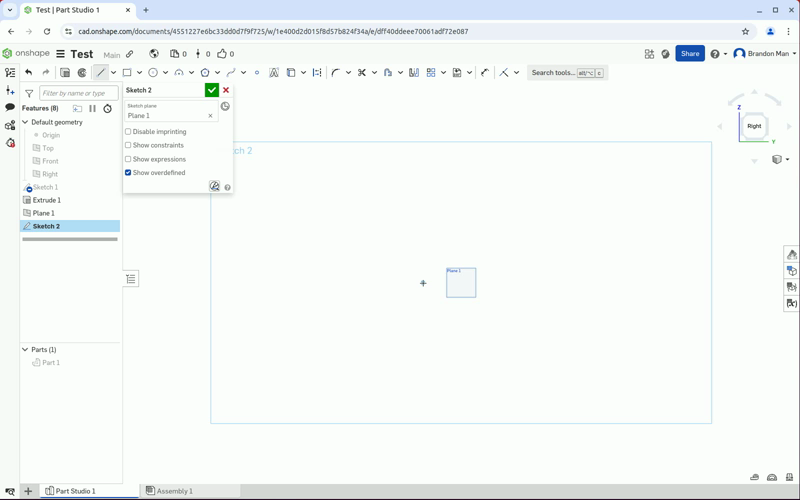
mouse_move(498, 282)
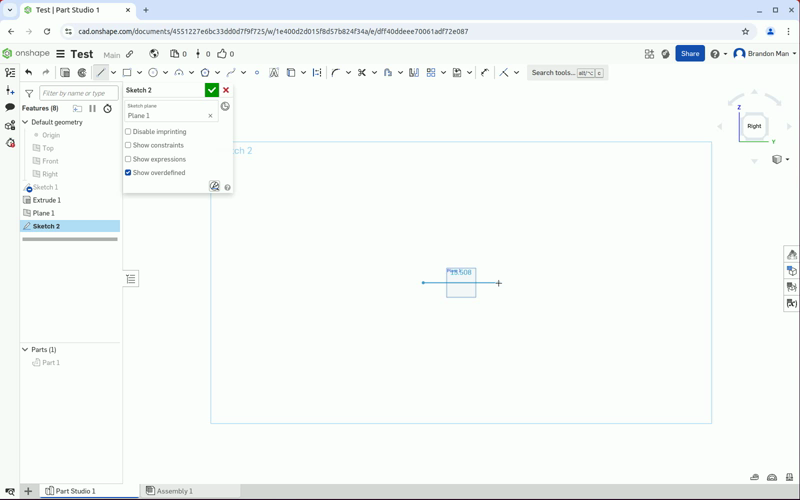
click(498, 282)
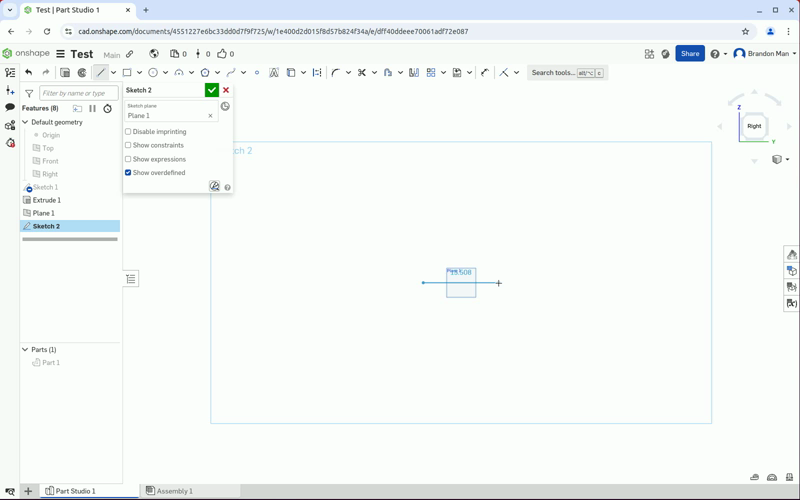
key_up(shift)
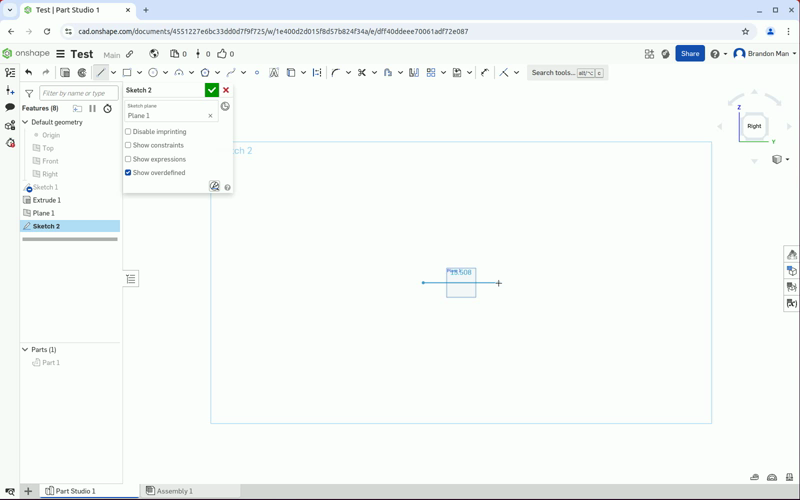
key_down(shift)
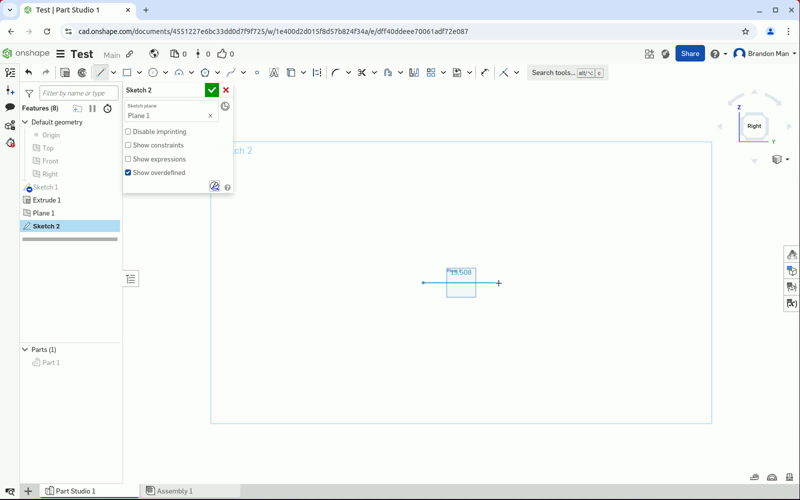
mouse_move(528, 282)
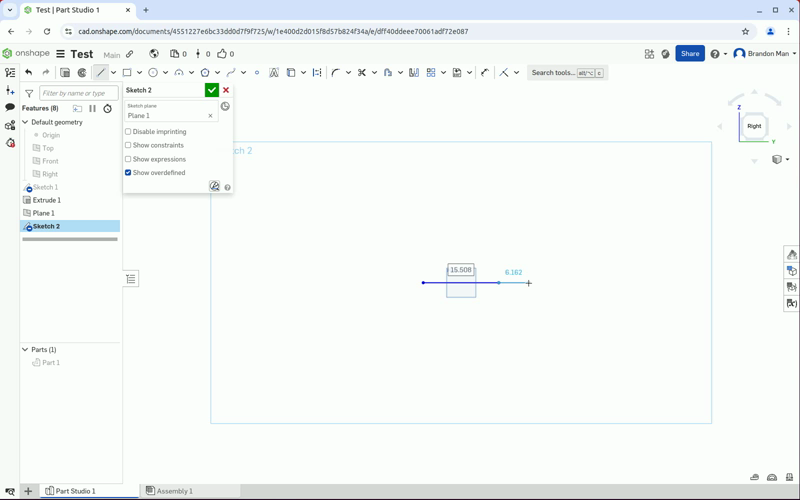
mouse_move(498, 264)
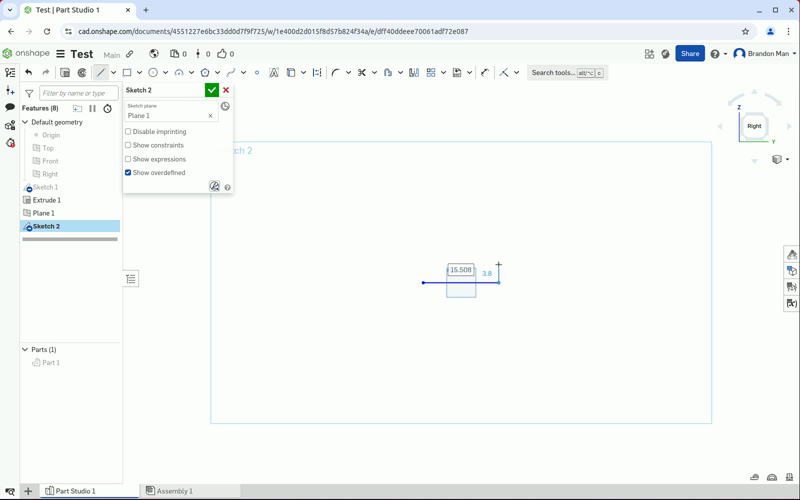
click(498, 264)
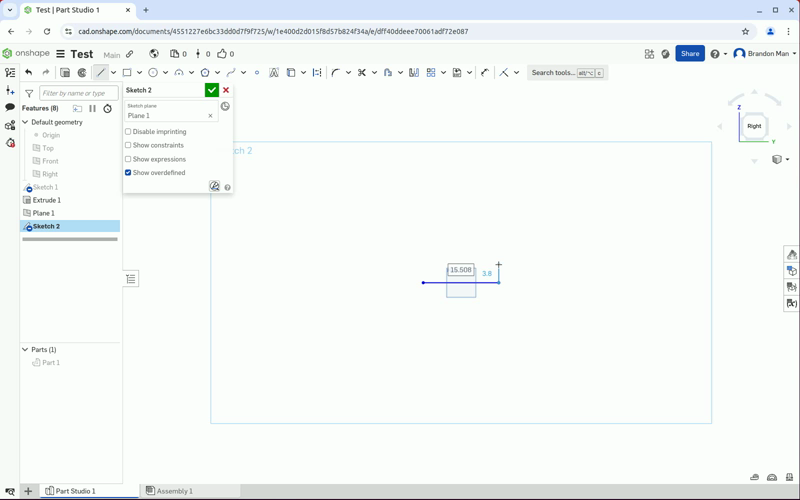
key_up(shift)
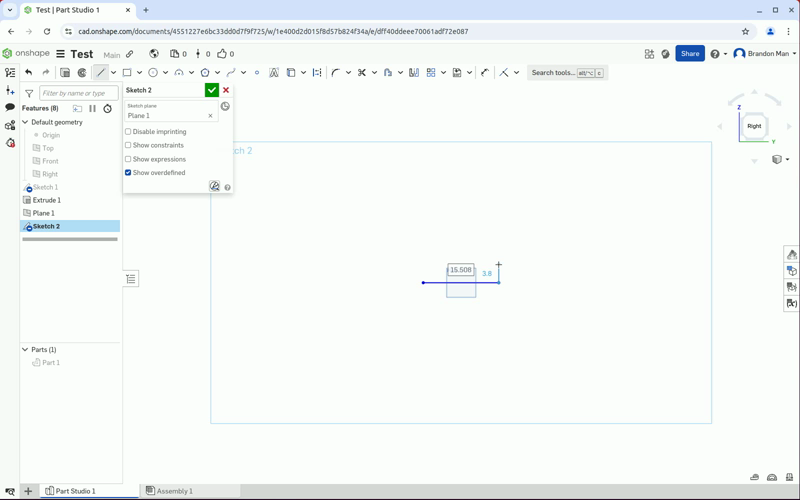
key_down(shift)
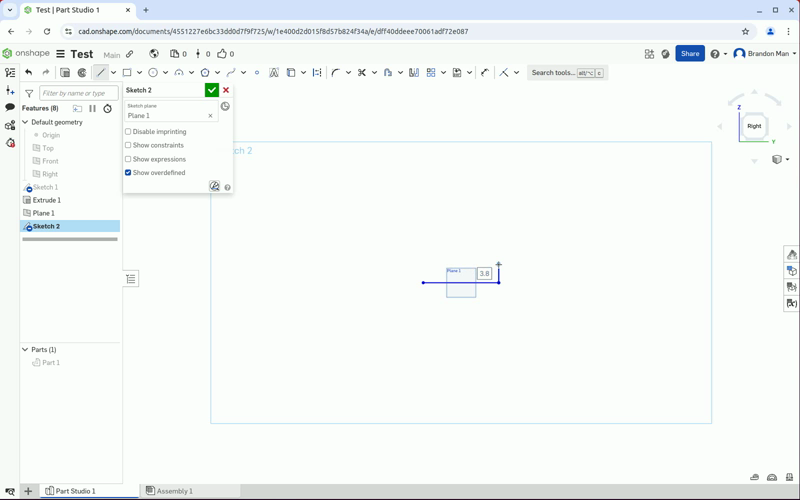
mouse_move(423, 264)
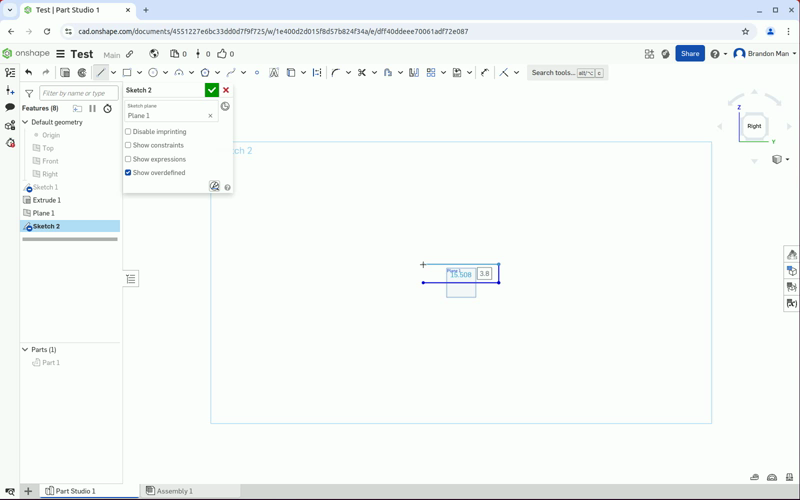
click(423, 264)
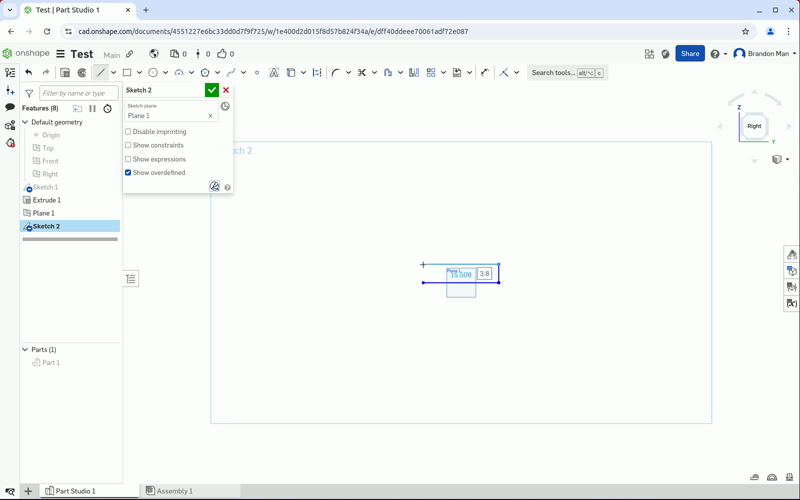
key_up(shift)
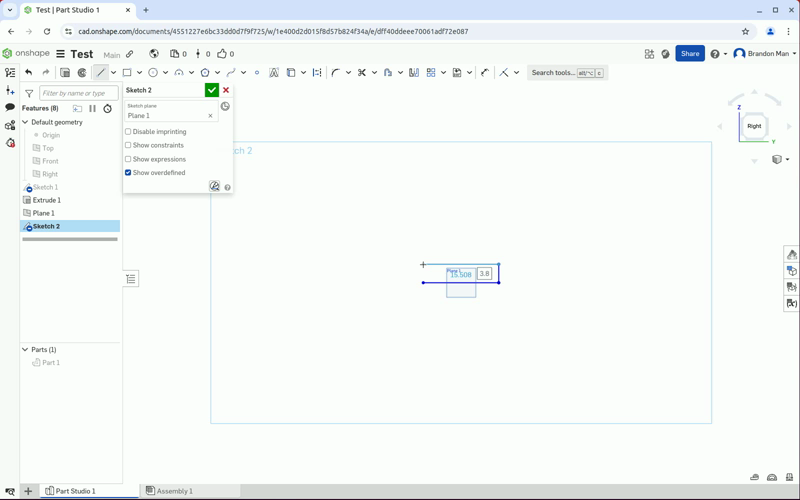
mouse_move(453, 264)
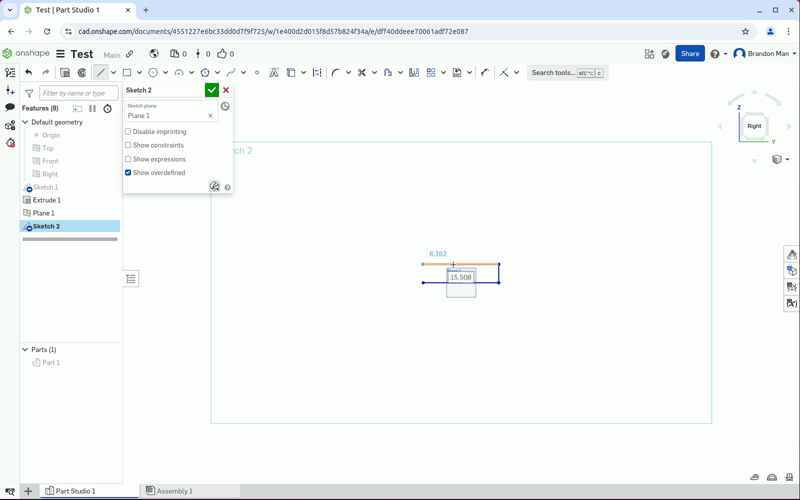
key_down(shift)
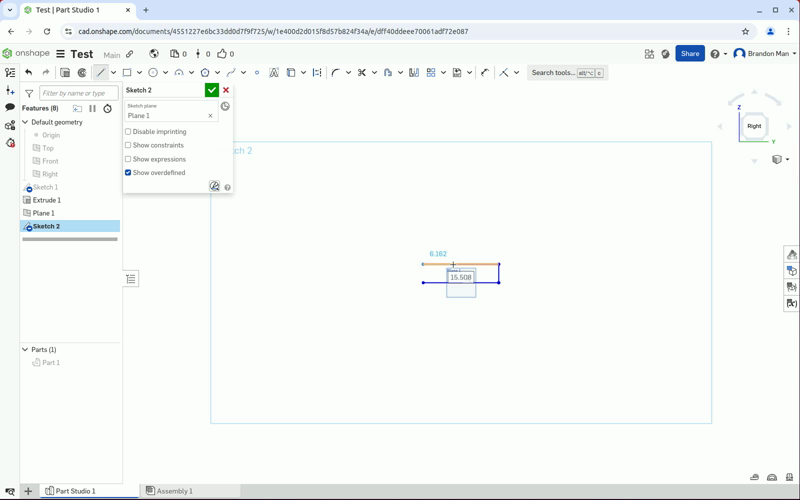
mouse_move(423, 282)
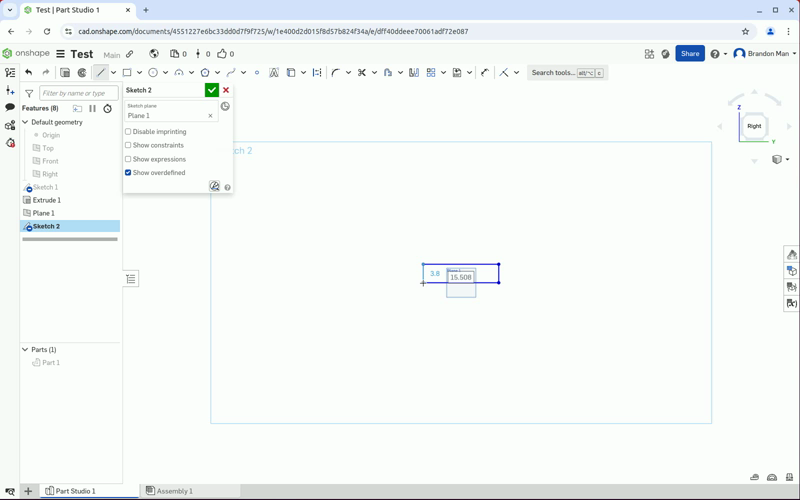
key_up(shift)
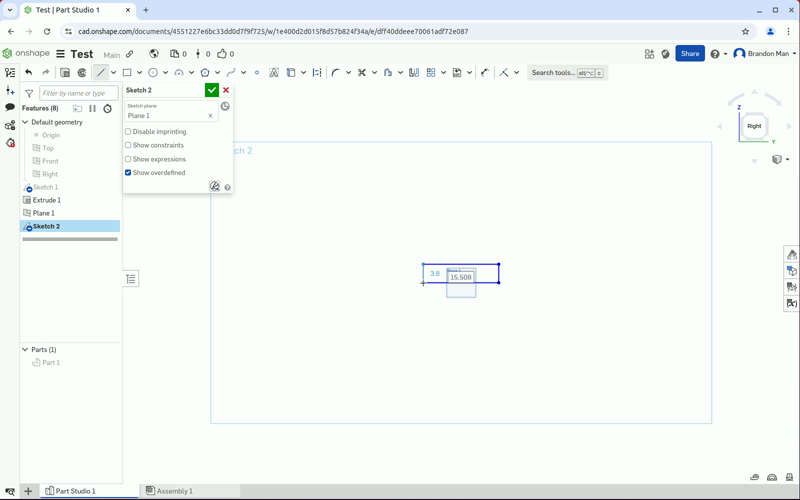
click(423, 282)
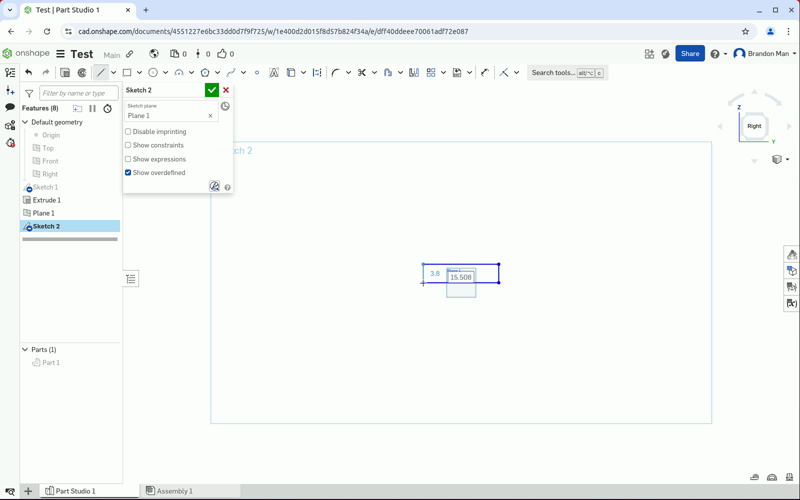
key(esc)
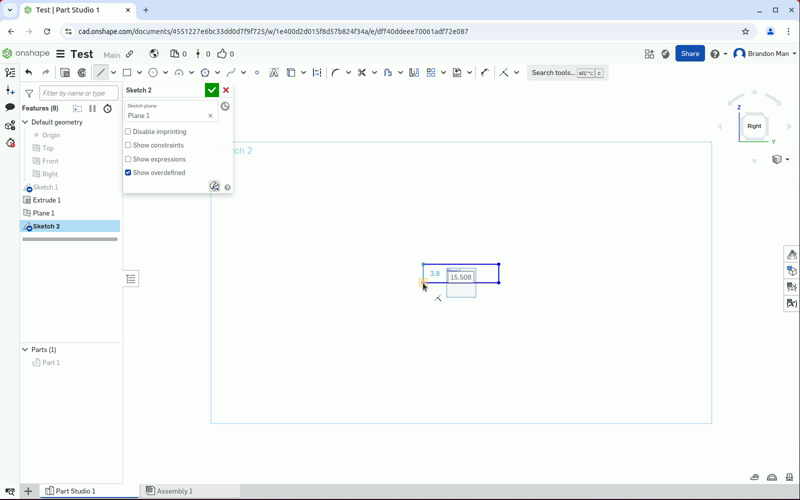
mouse_move(481, 280)
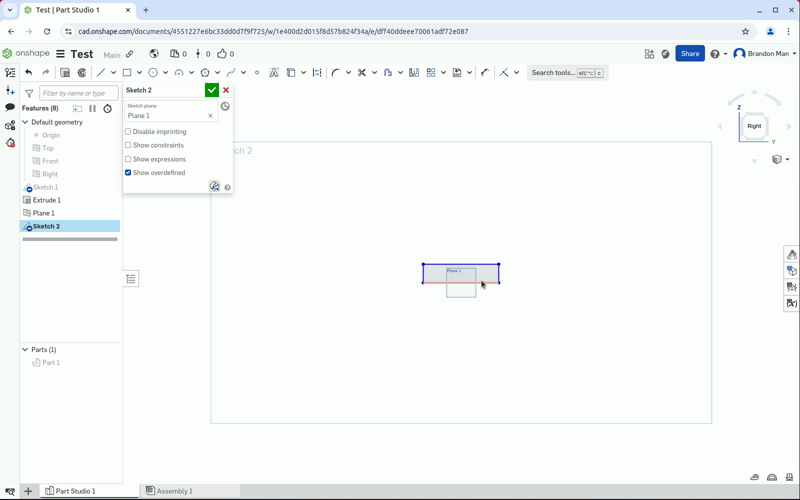
scroll(6)
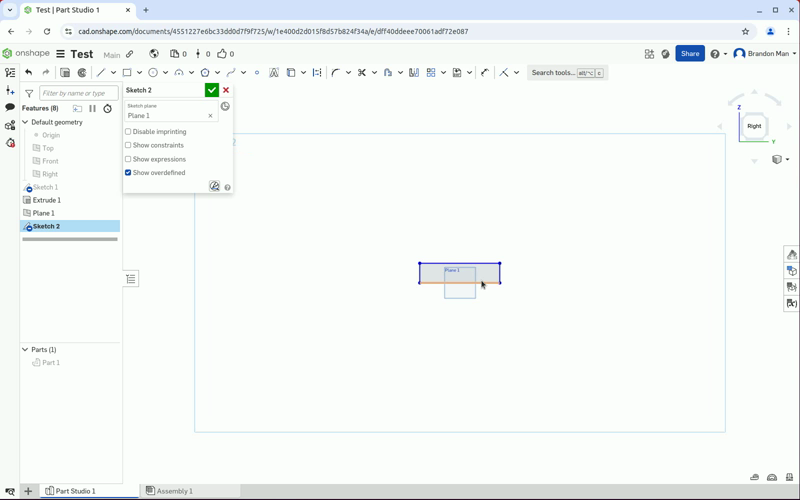
scroll(6)
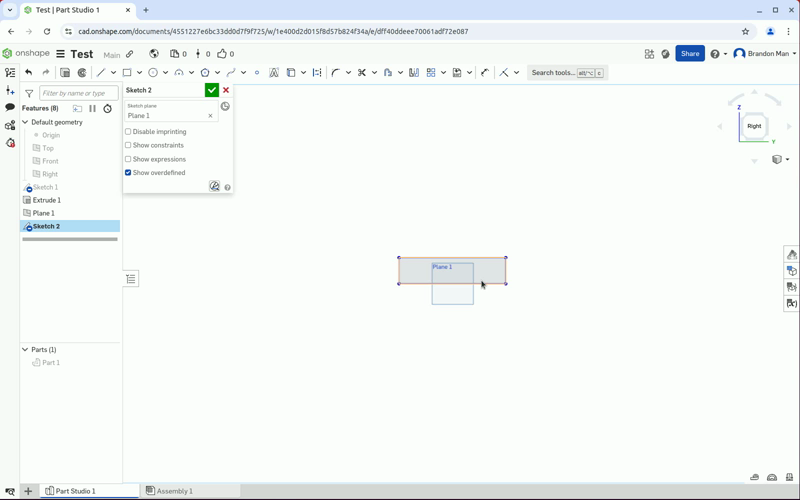
scroll(6)
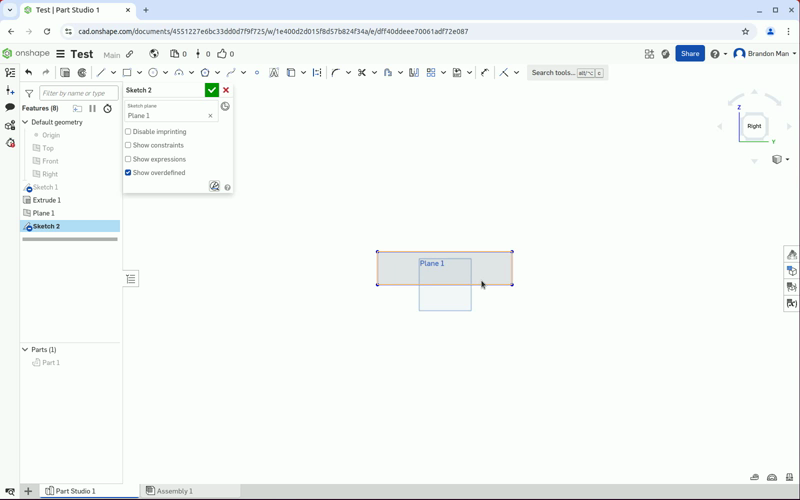
scroll(6)
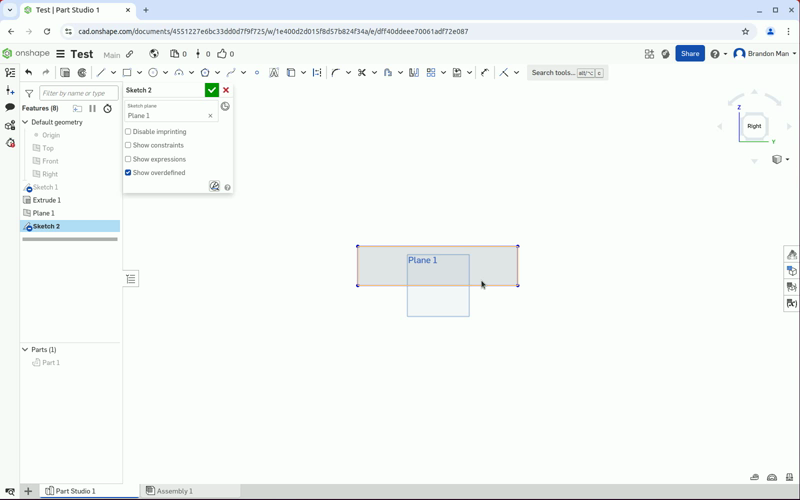
scroll(6)
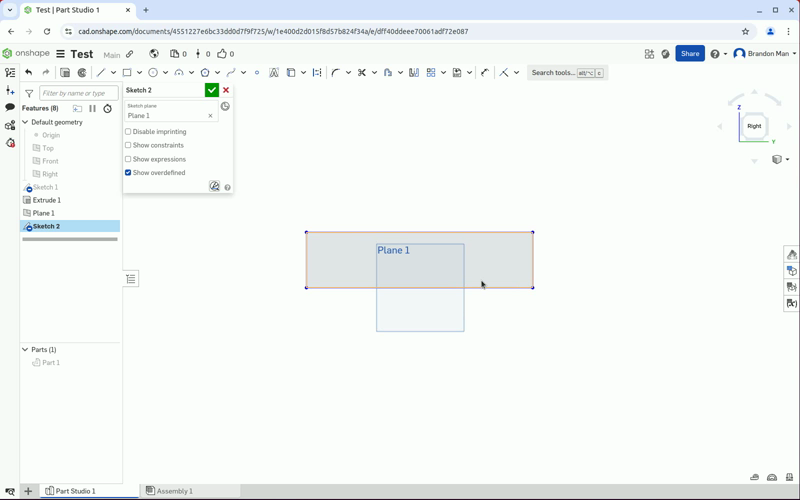
scroll(6)
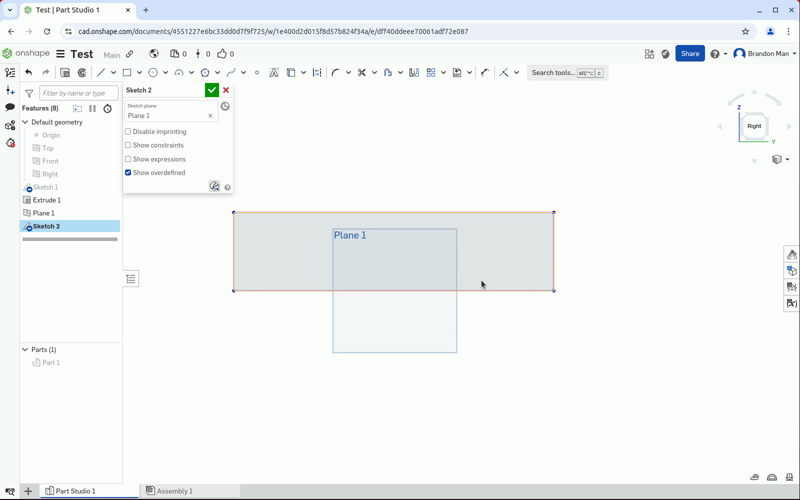
scroll(6)
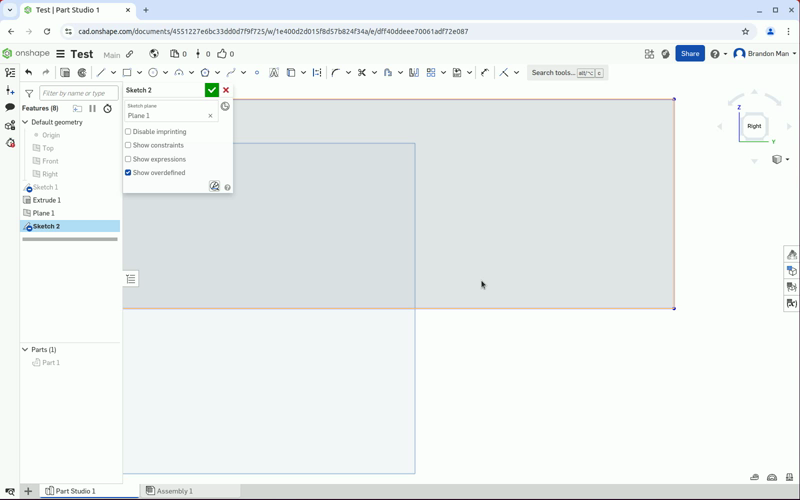
click(481, 280)
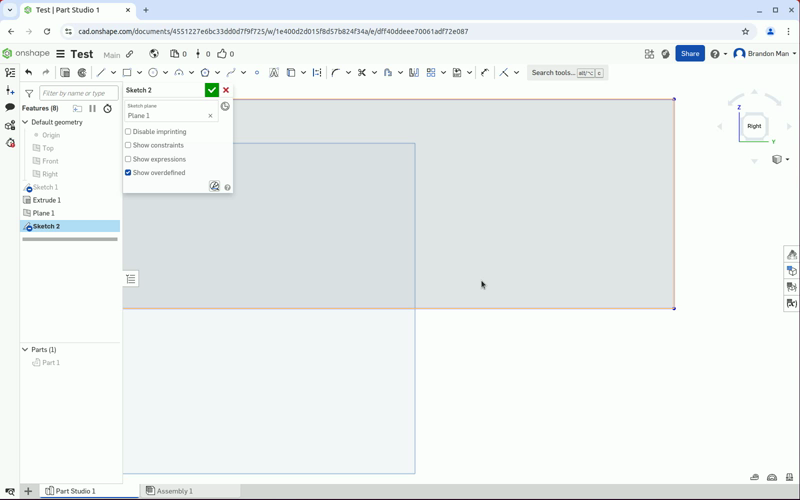
scroll(-6)
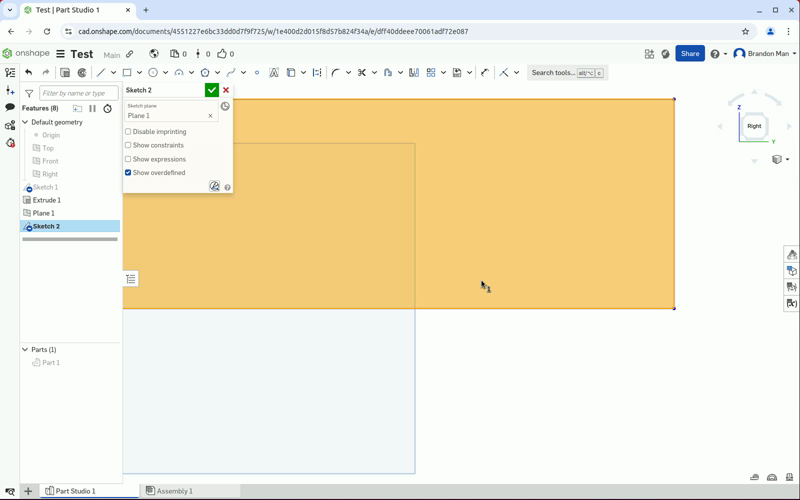
scroll(-6)
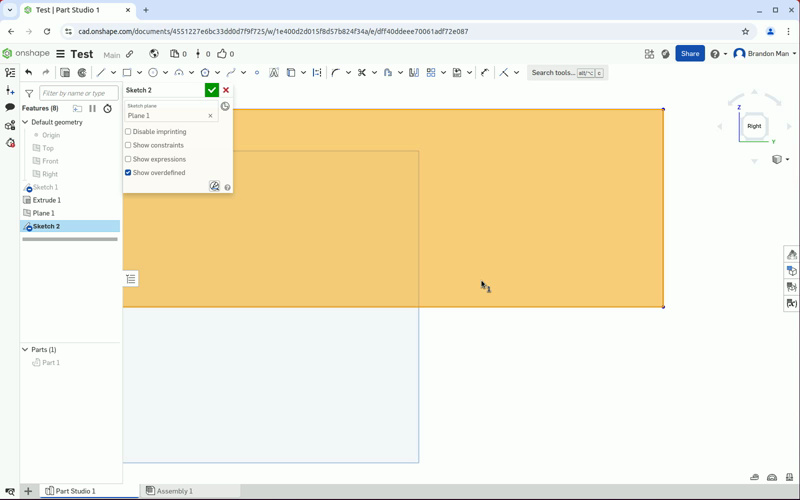
scroll(-6)
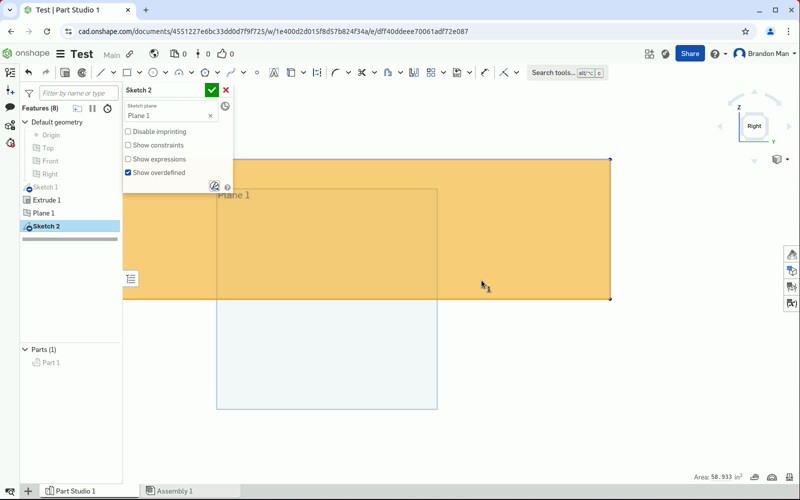
scroll(-6)
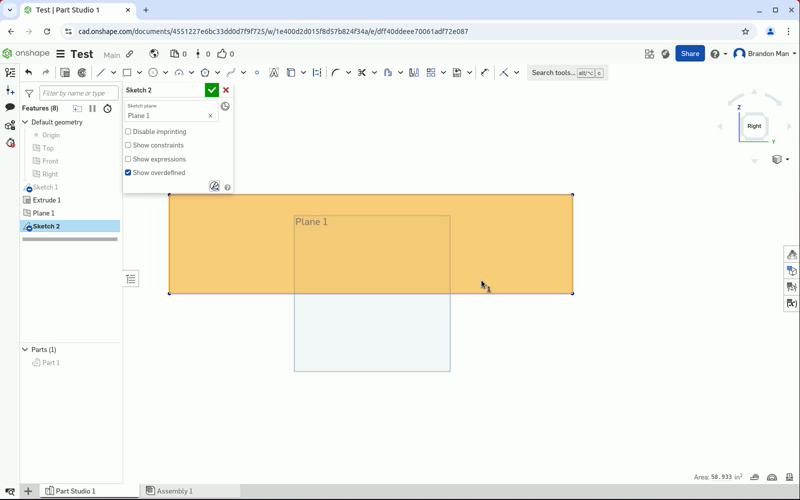
scroll(-6)
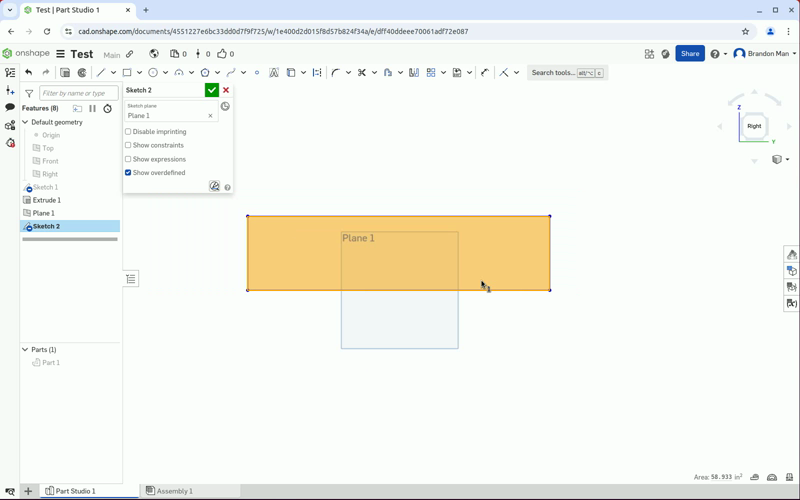
scroll(-6)
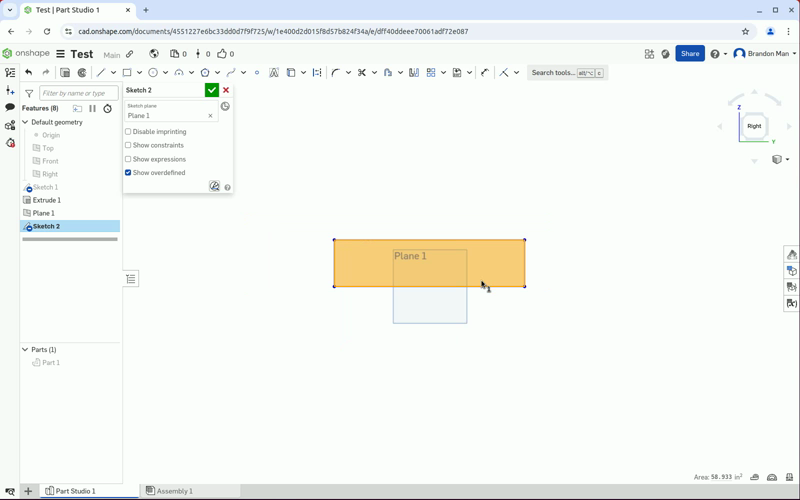
scroll(-6)
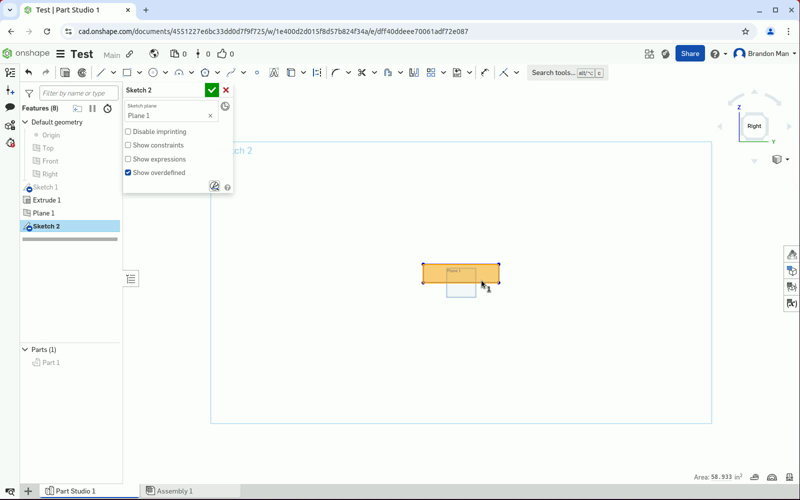
mouse_move(73, 352)
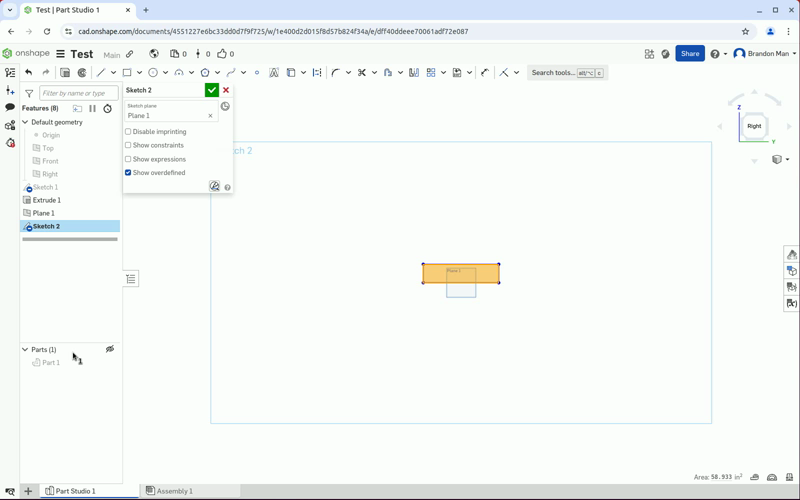
key(shift+y)
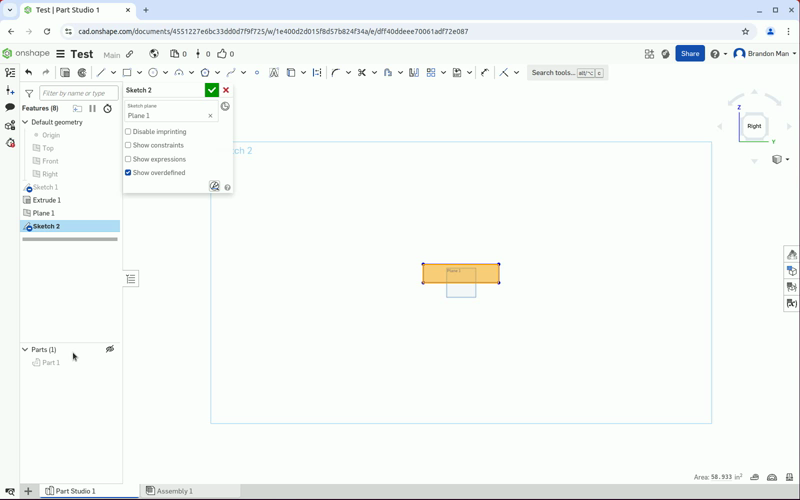
key(shift+e)
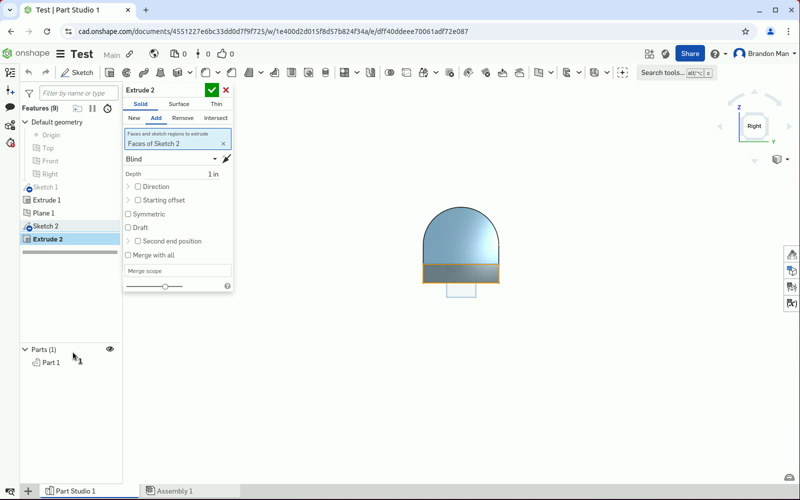
mouse_move(143, 106)
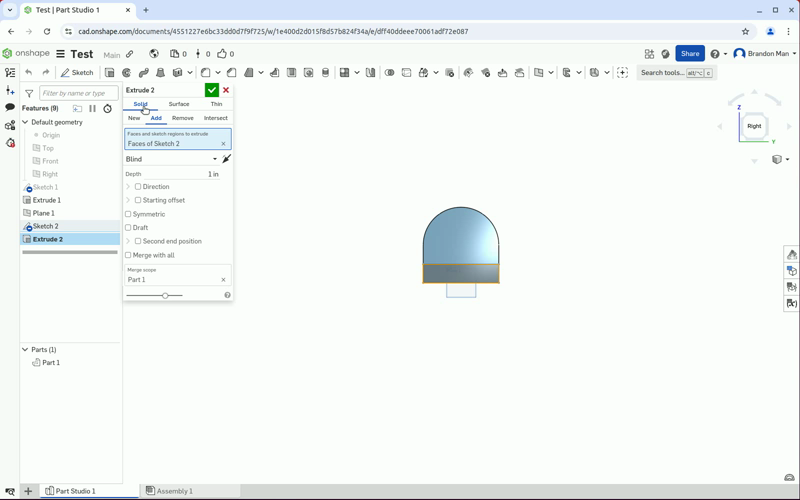
click(143, 106)
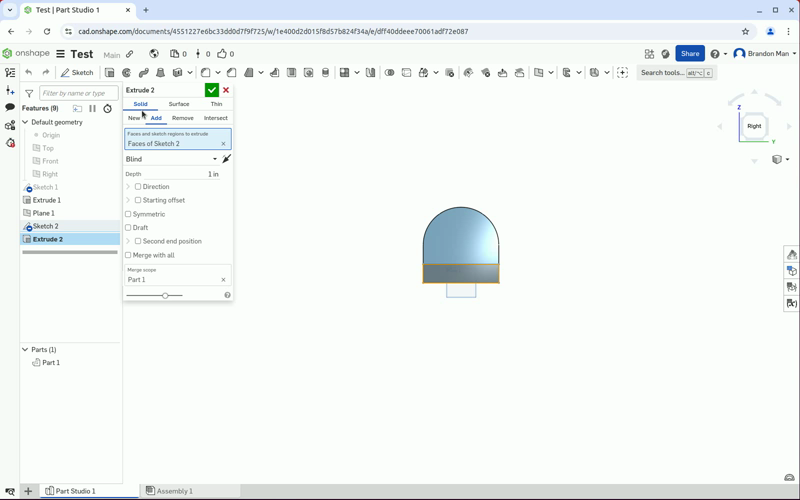
mouse_move(137, 120)
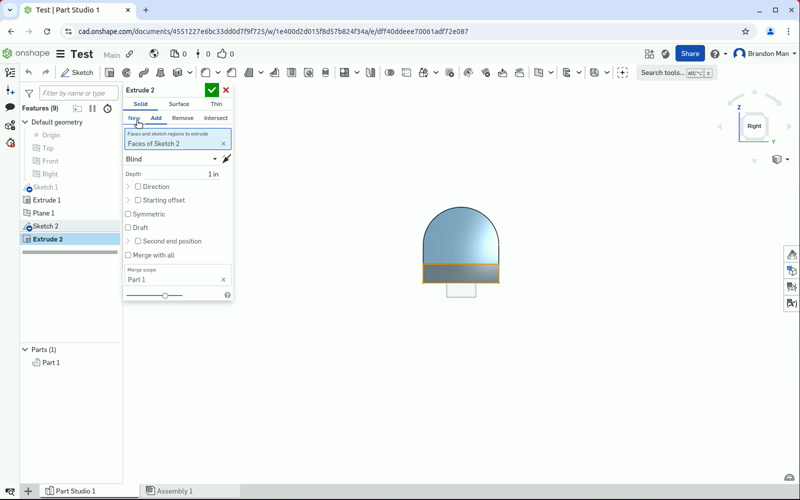
click(137, 120)
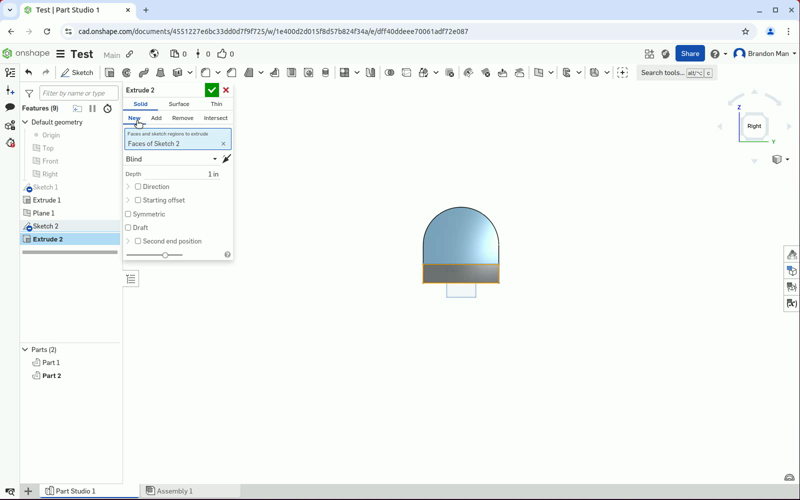
key(tab, 4)
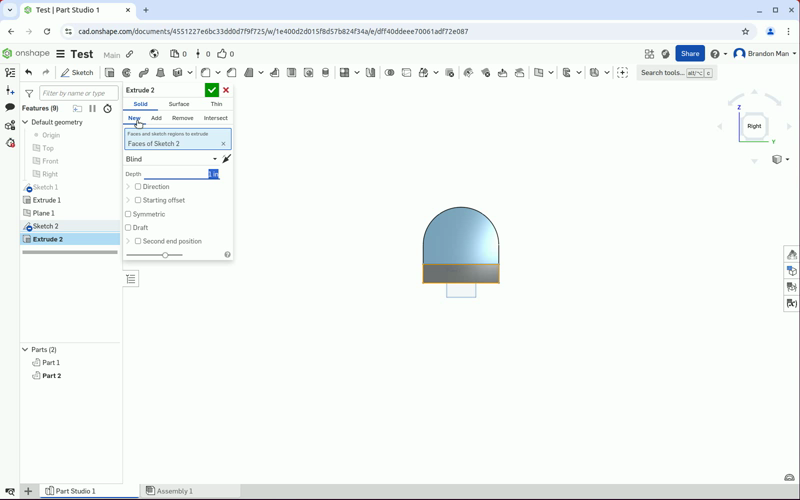
text(15.405)
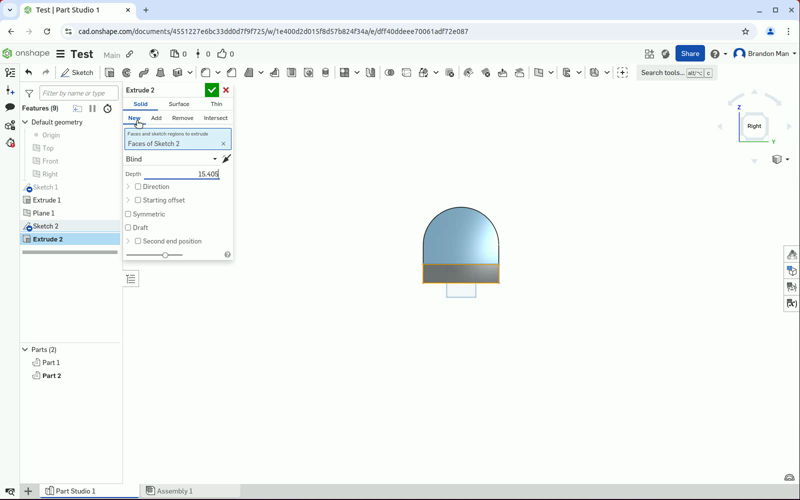
key(enter)
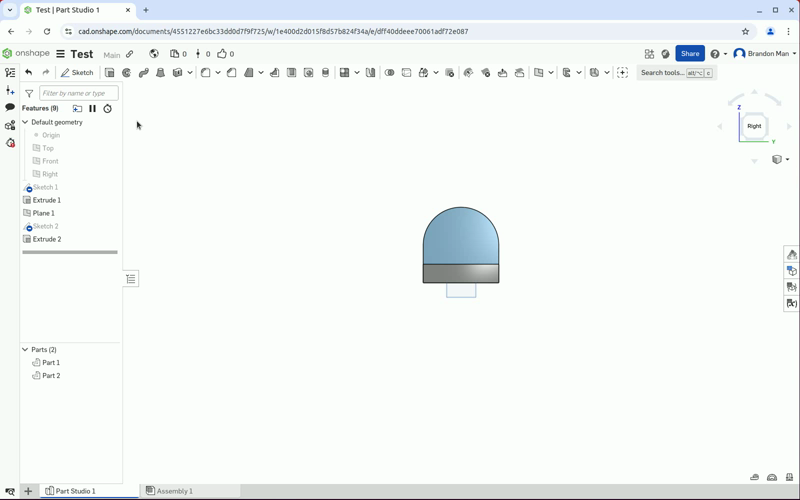
key(shift+h)
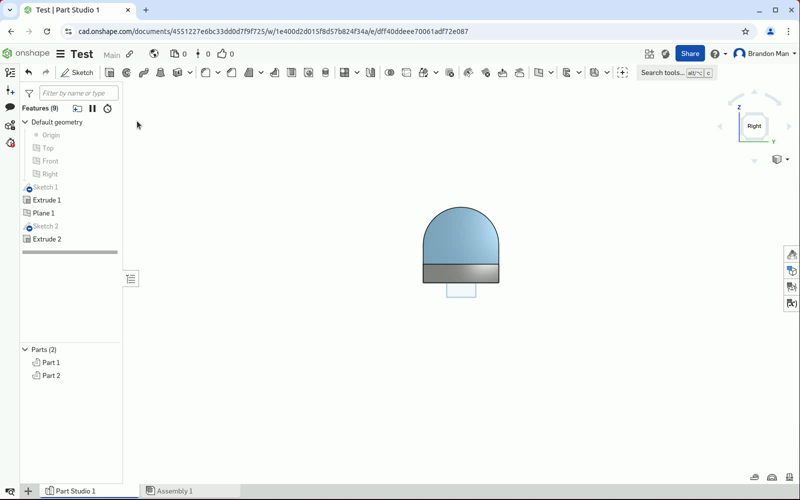
key(shift+h)
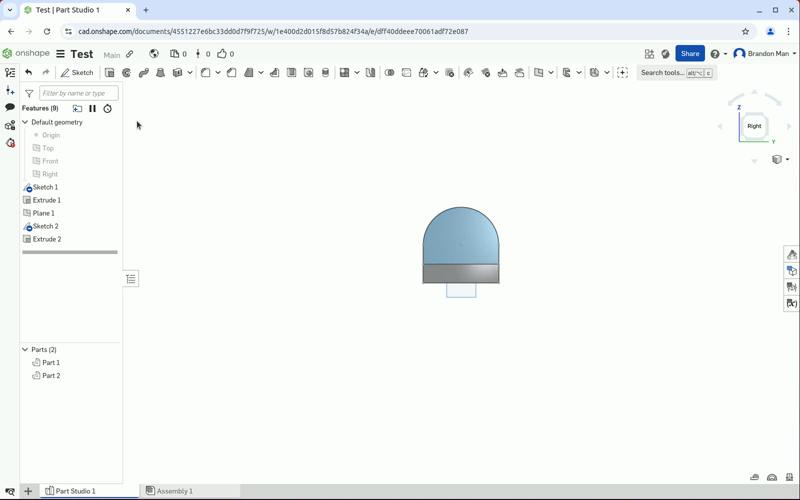
key(shift+7)
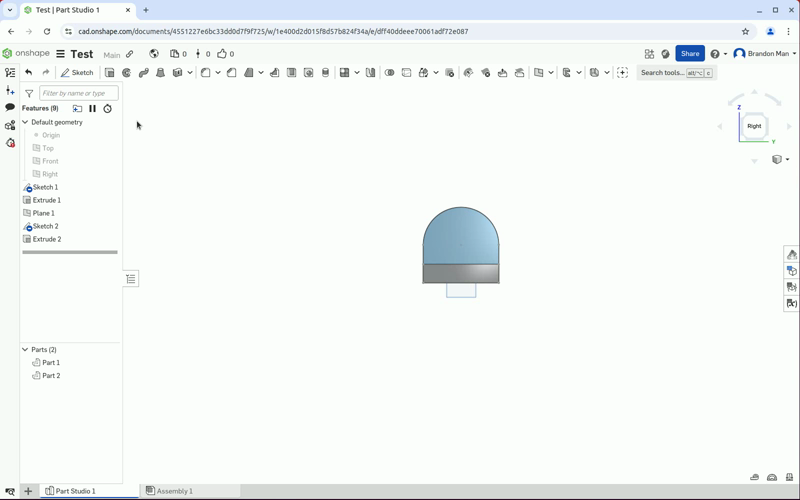
key(right, 2)
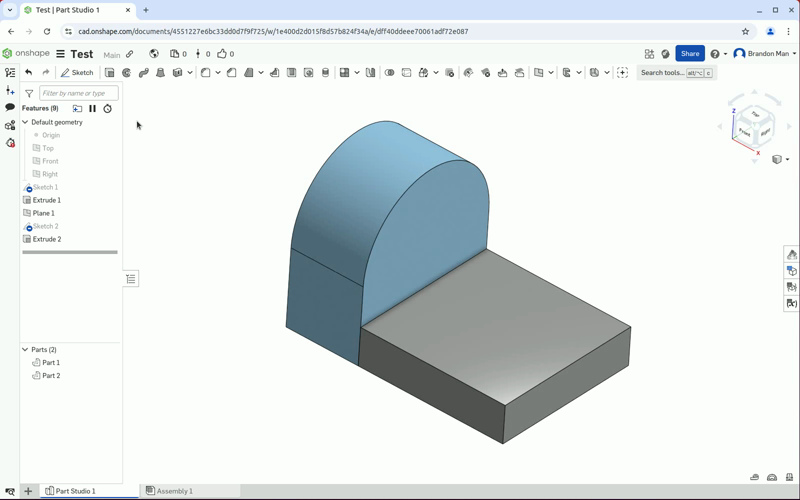
key(down, 2)
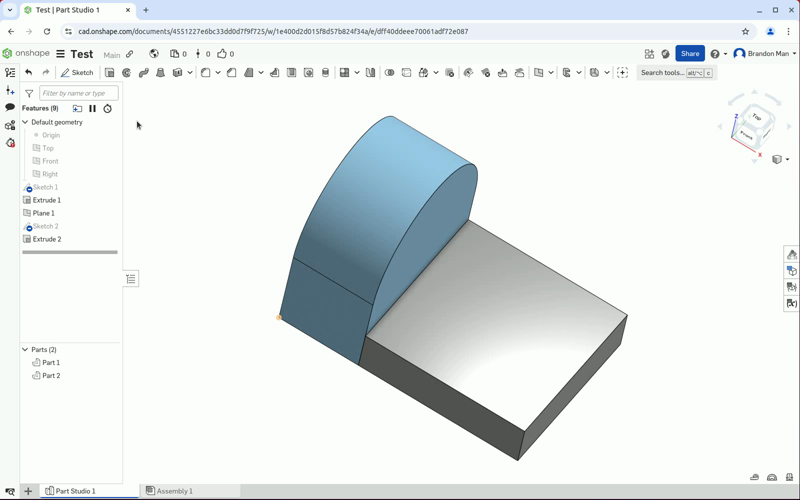
key(up, 2)
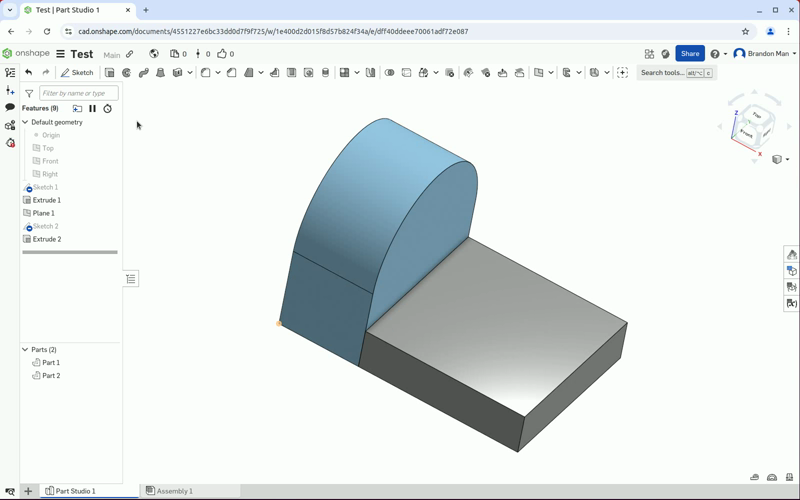
key(left, 2)
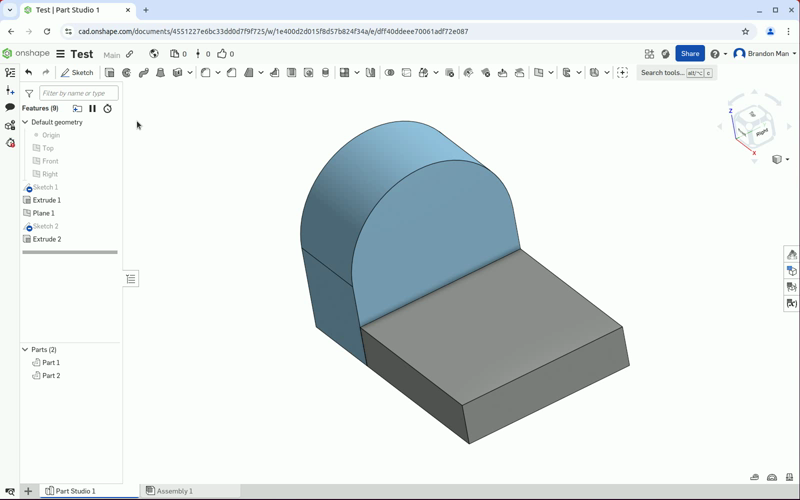
mouse_move(73, 189)
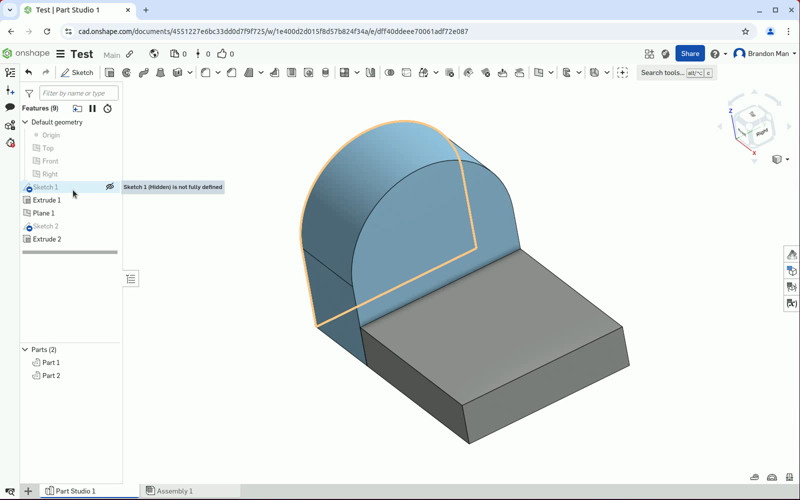
click(73, 189)